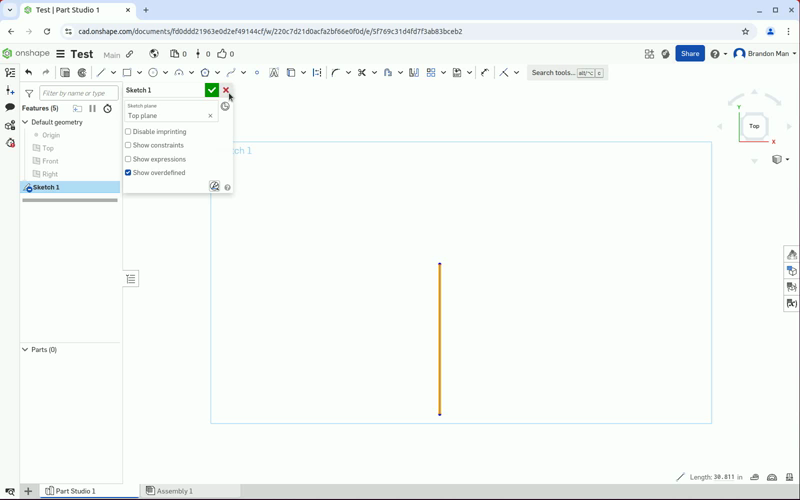
key(shift+h)
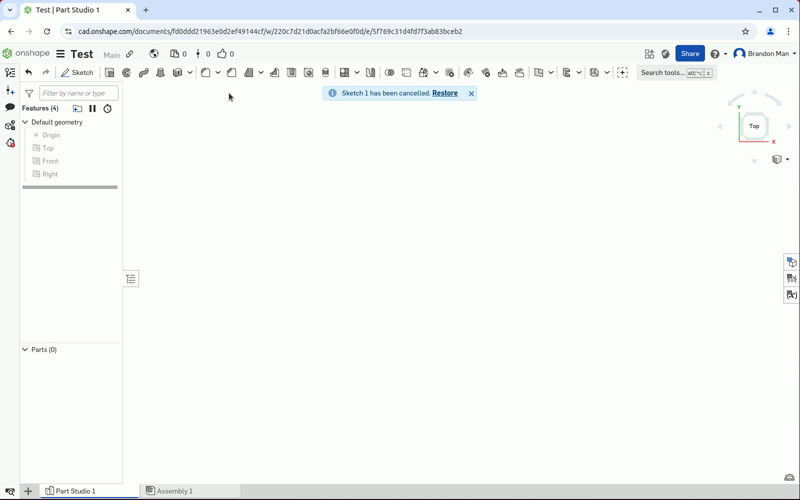
mouse_move(73, 352)
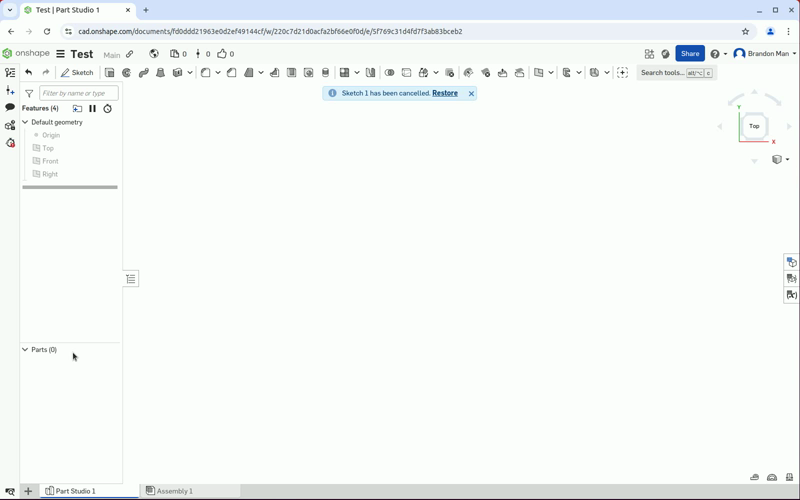
key(y)
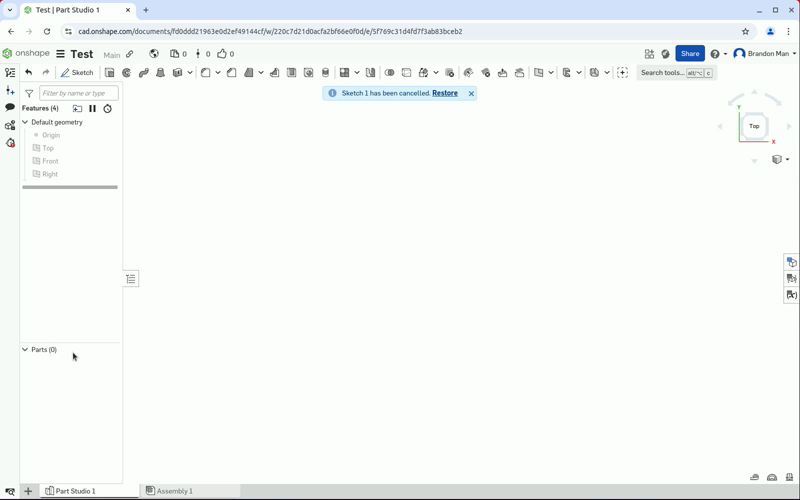
key(shift+p)
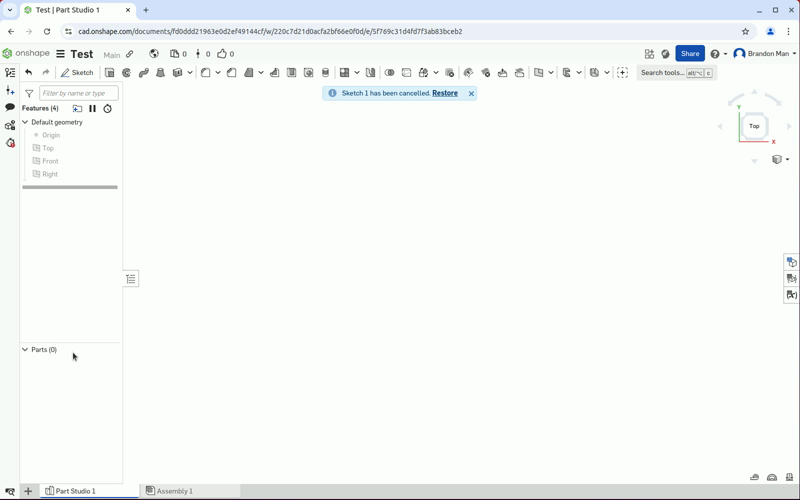
key(space)
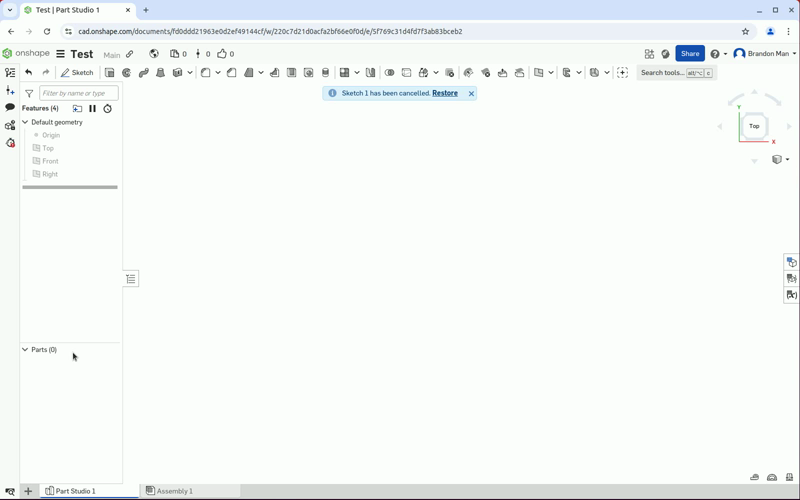
key_down(shift)
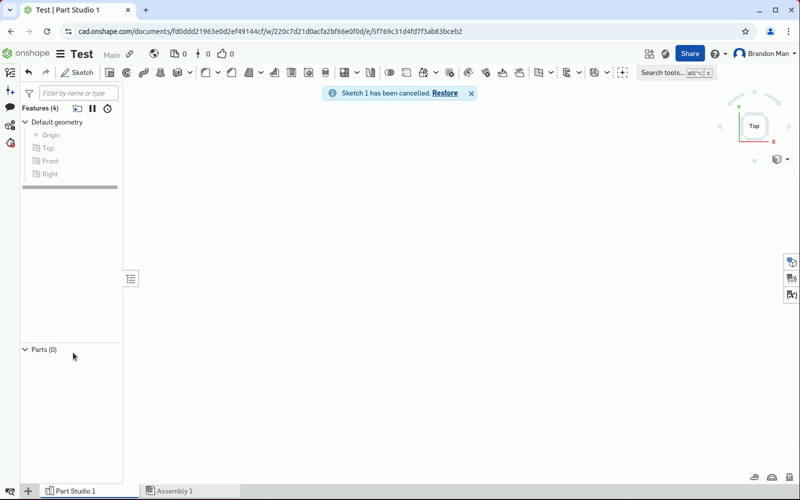
key(up)
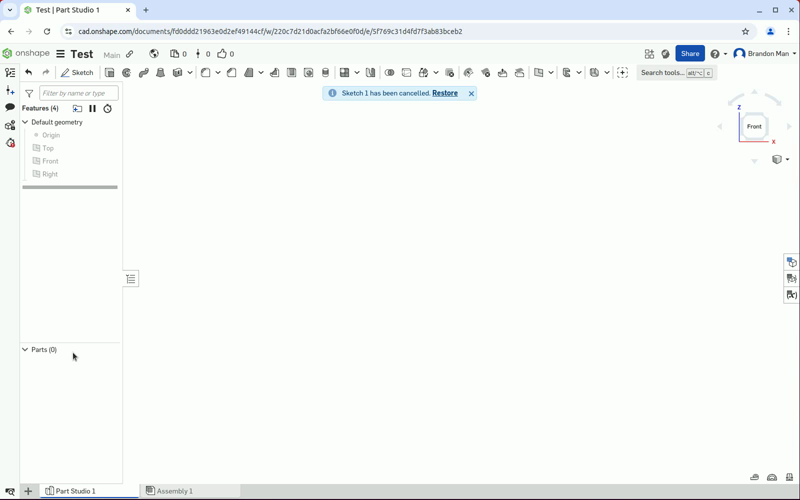
key_up(shift)
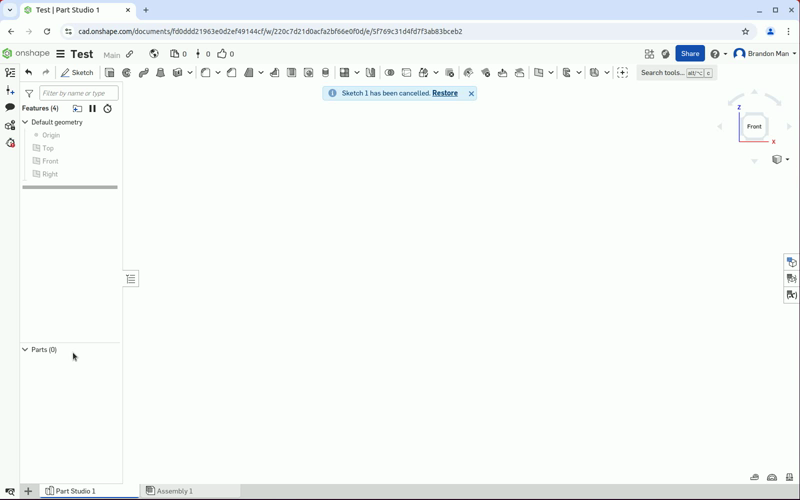
mouse_move(73, 352)
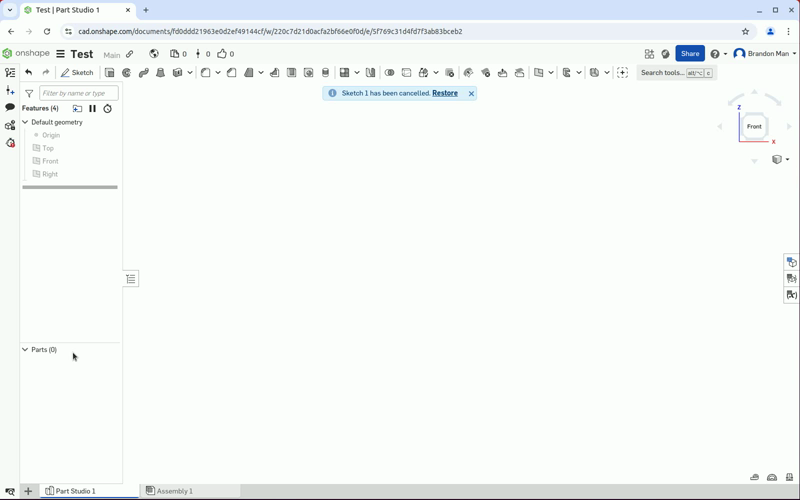
key(shift+y)
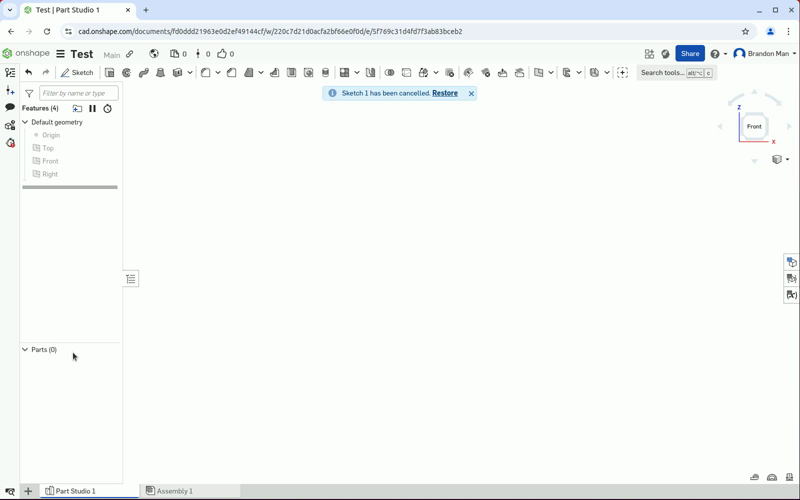
key(shift+s)
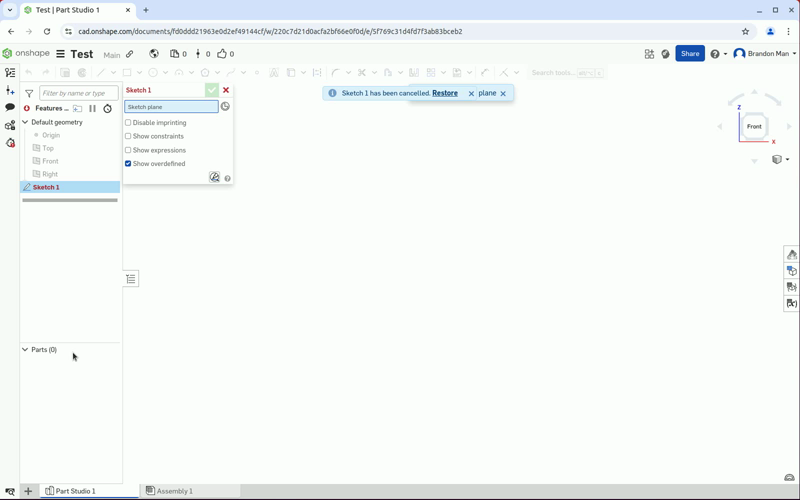
mouse_move(73, 163)
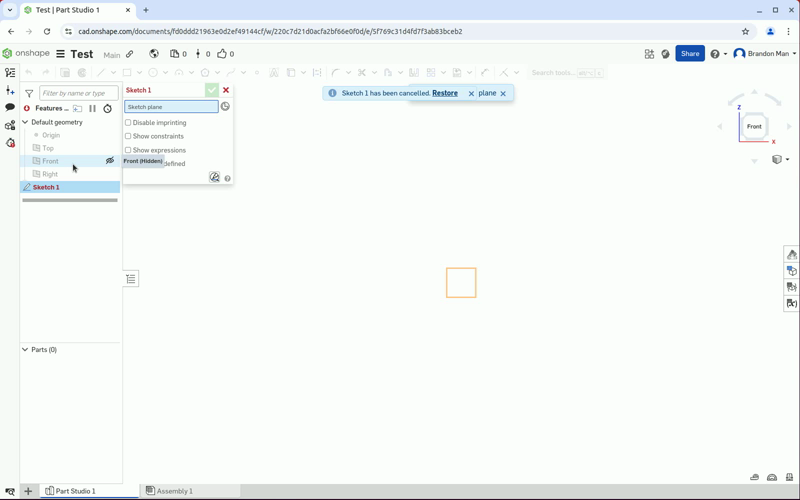
click(73, 163)
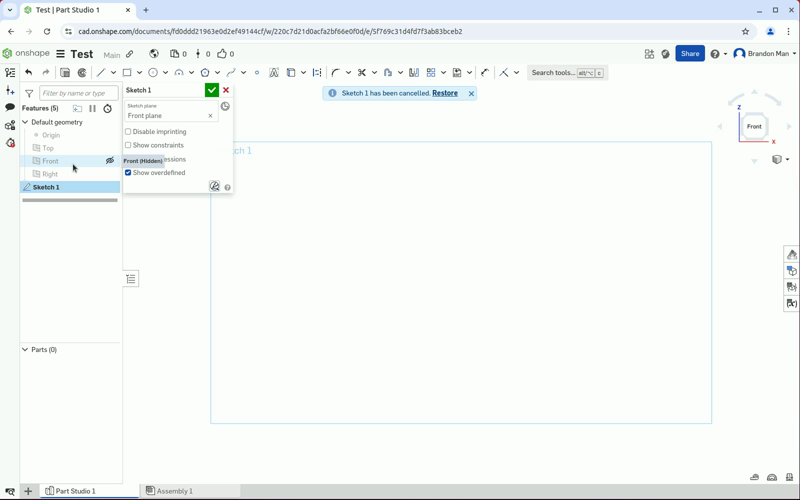
mouse_move(73, 352)
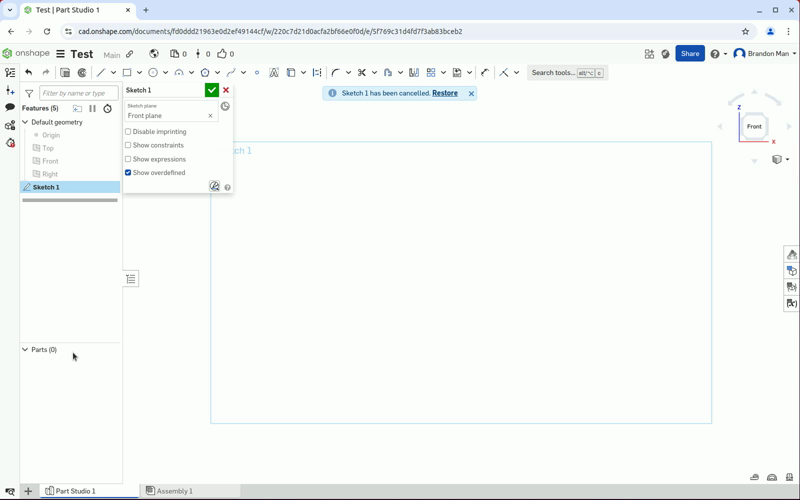
key(y)
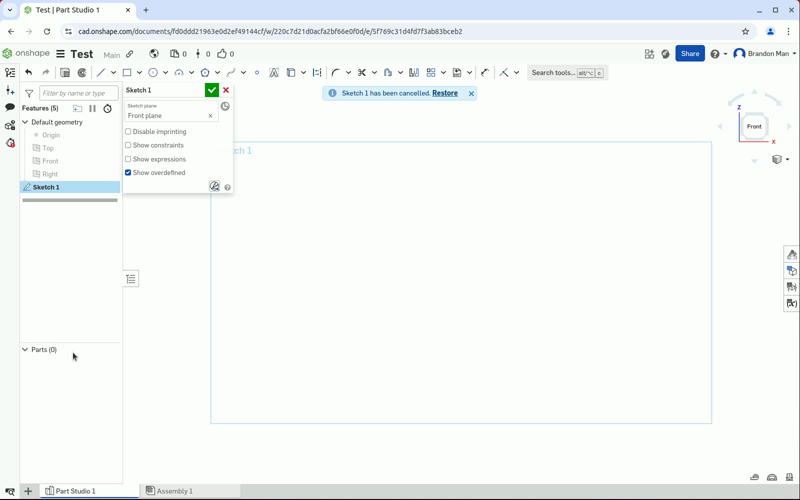
key(l)
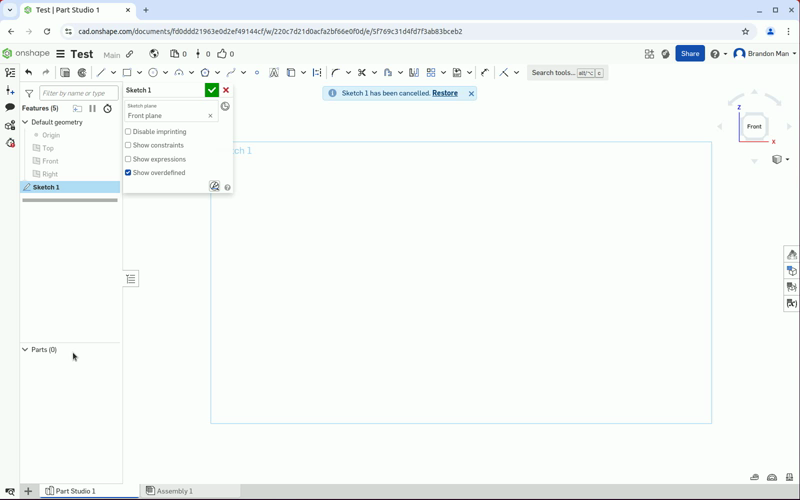
key_down(shift)
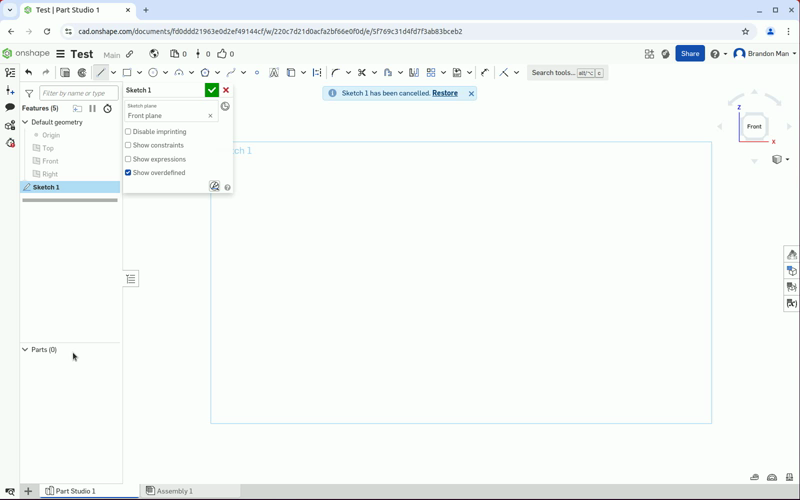
mouse_move(348, 316)
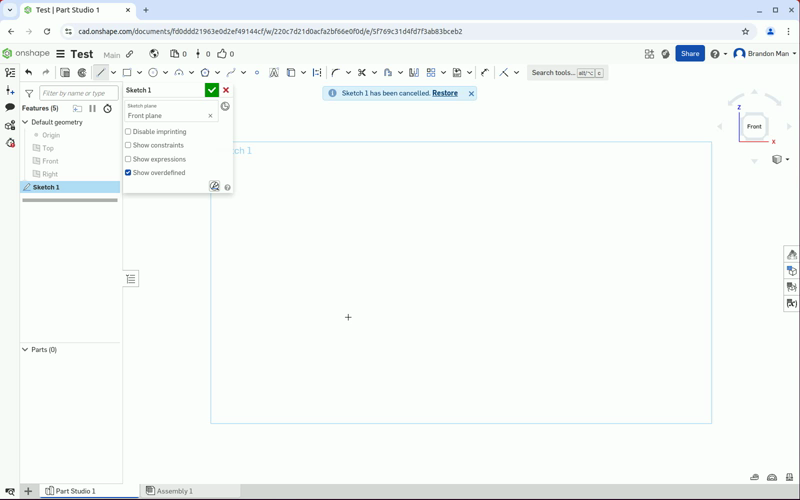
click(348, 316)
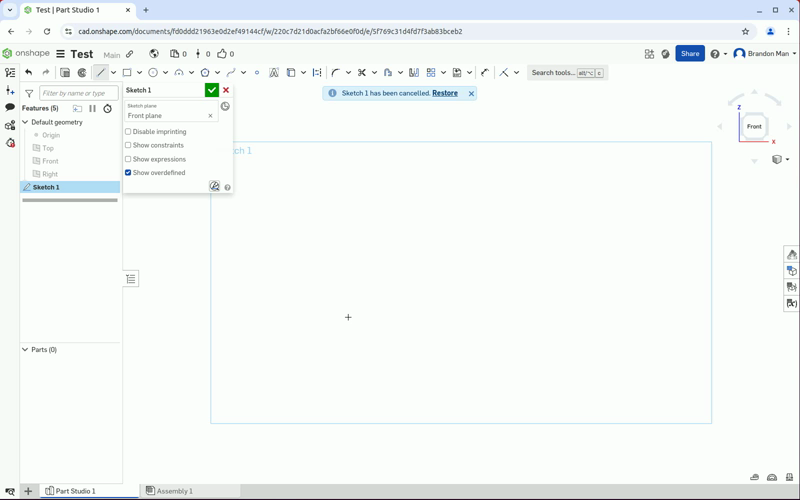
key_up(shift)
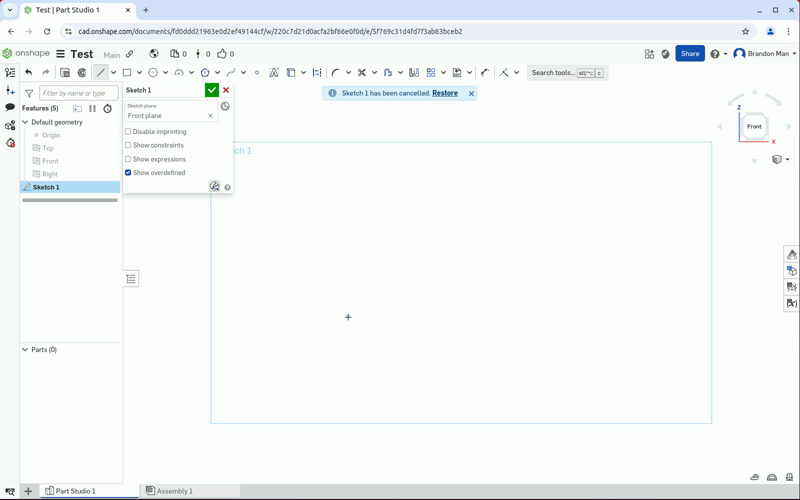
key_down(shift)
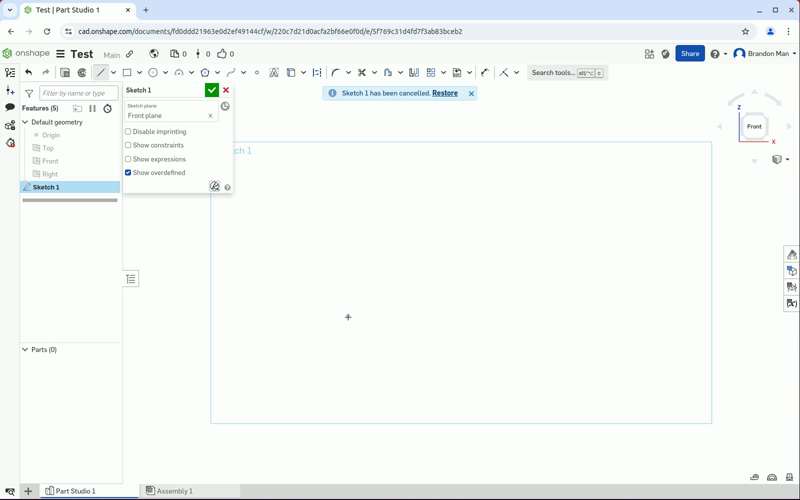
mouse_move(572, 317)
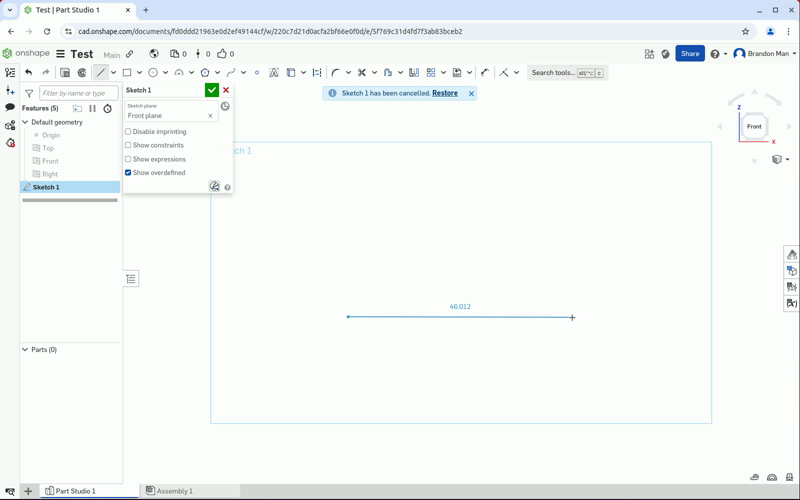
click(572, 317)
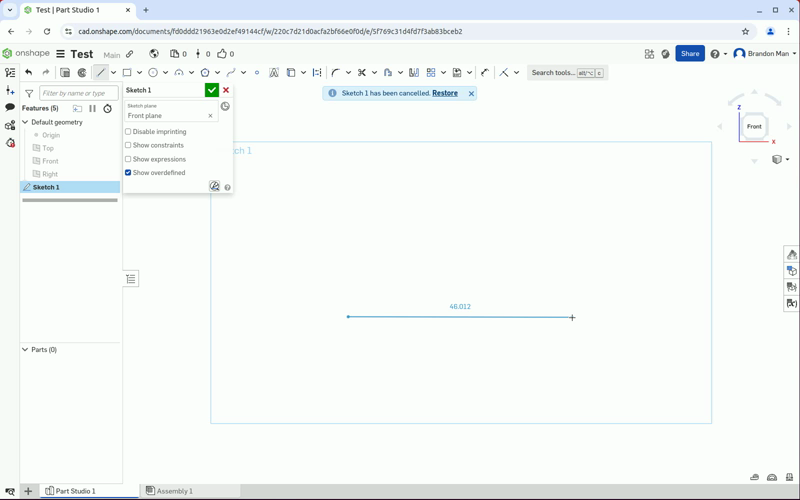
key_up(shift)
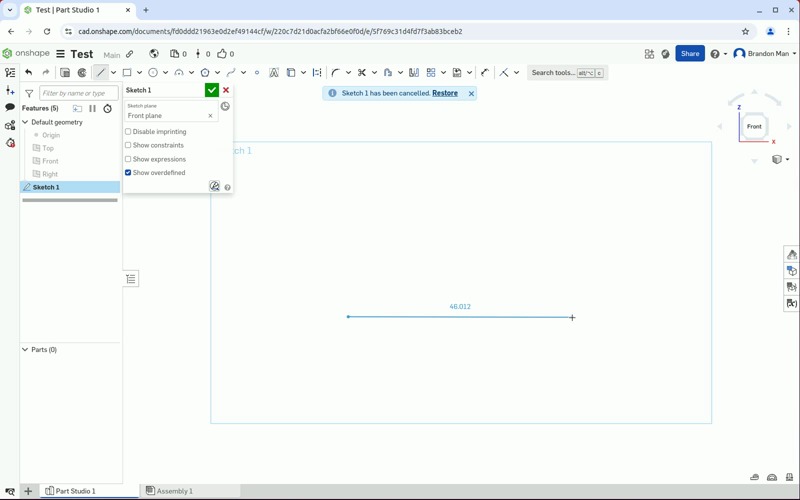
key_down(shift)
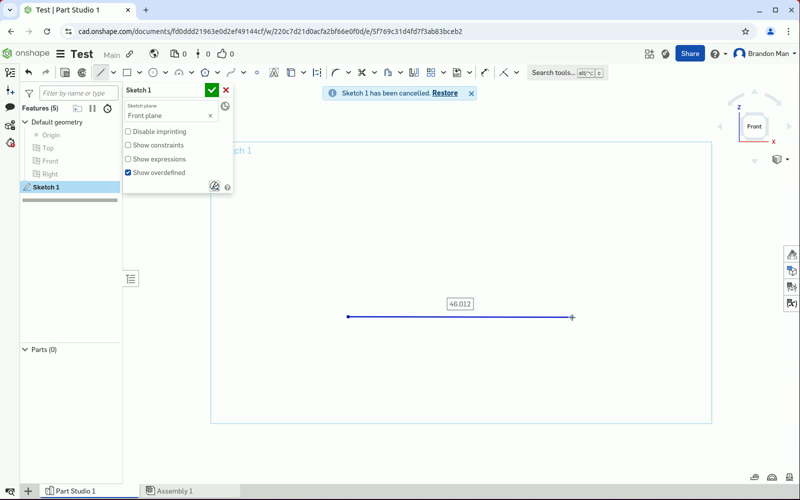
mouse_move(572, 251)
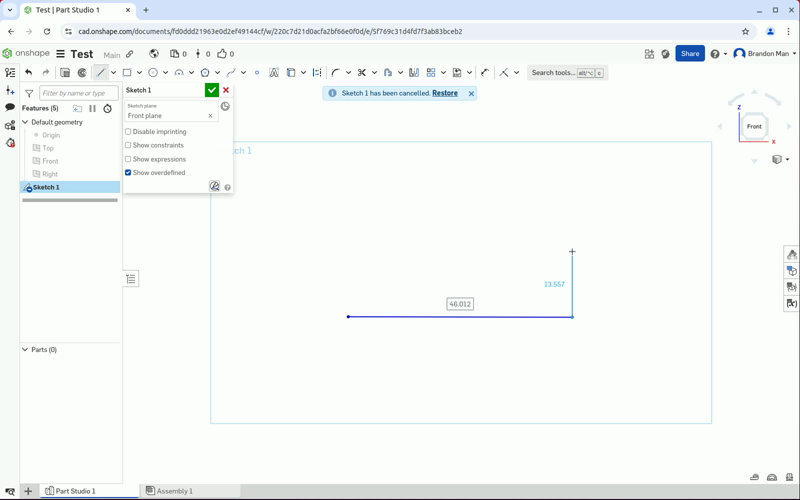
click(572, 251)
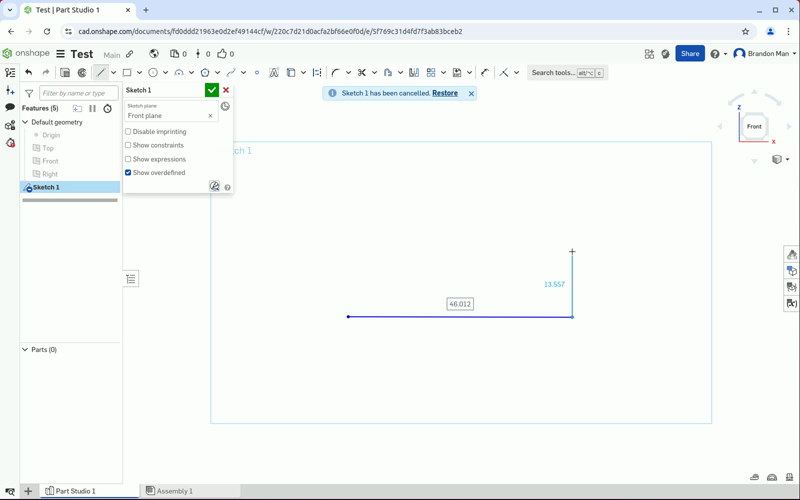
key_up(shift)
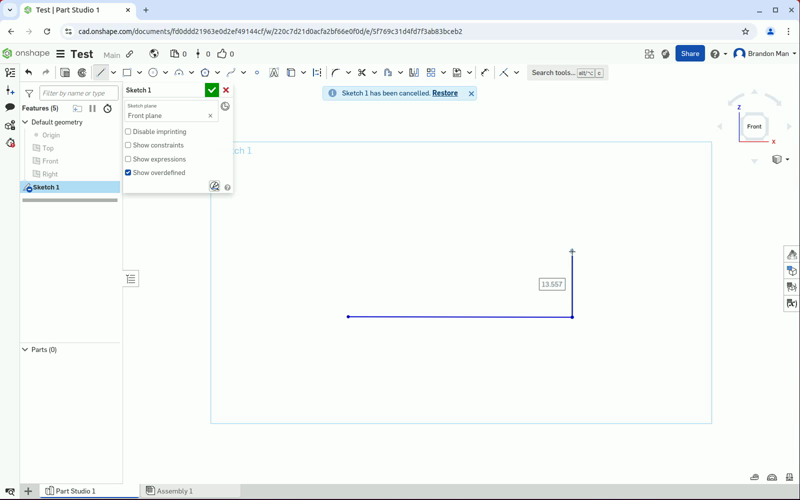
key_down(shift)
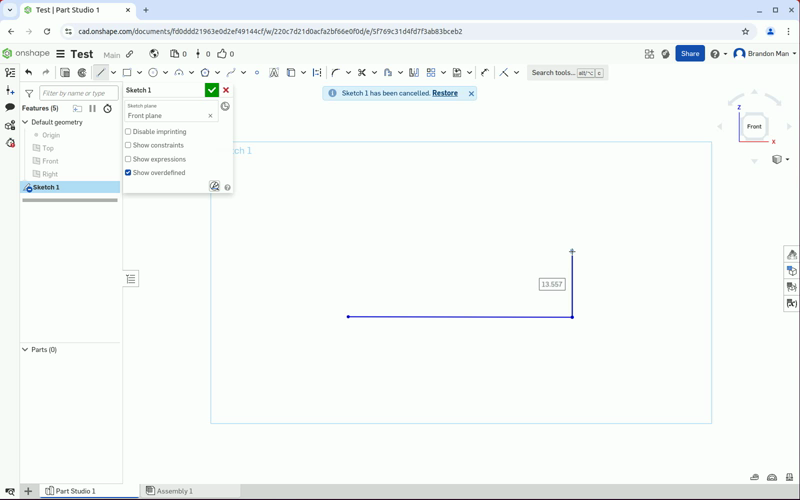
mouse_move(503, 251)
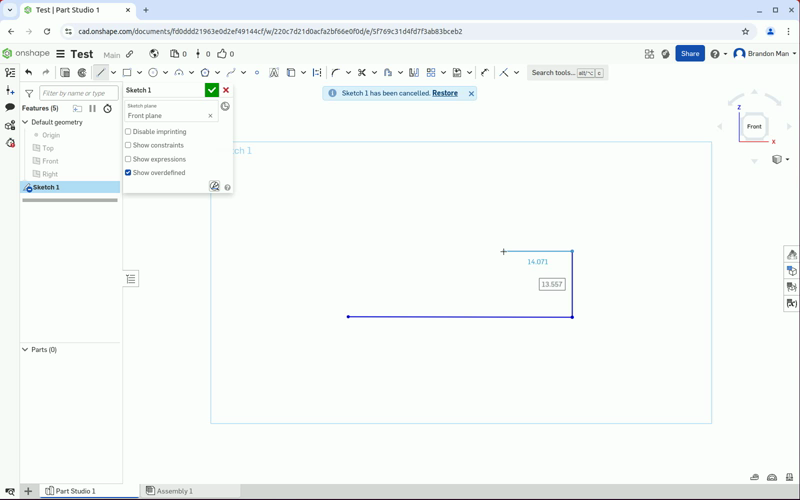
click(503, 251)
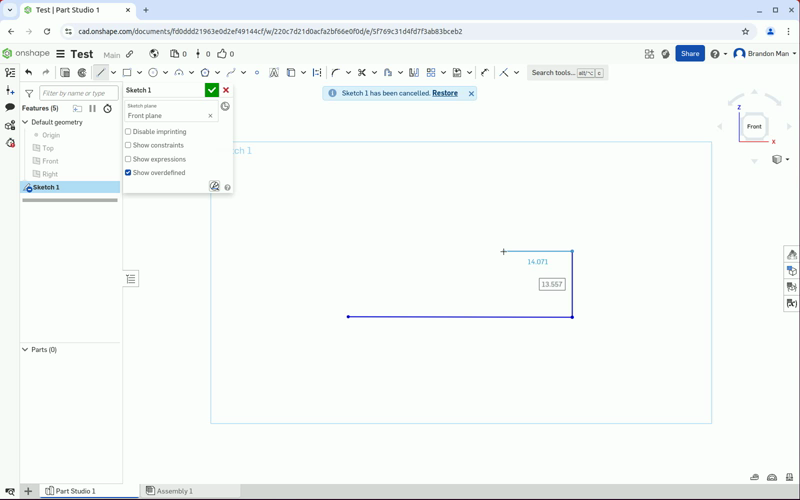
key_up(shift)
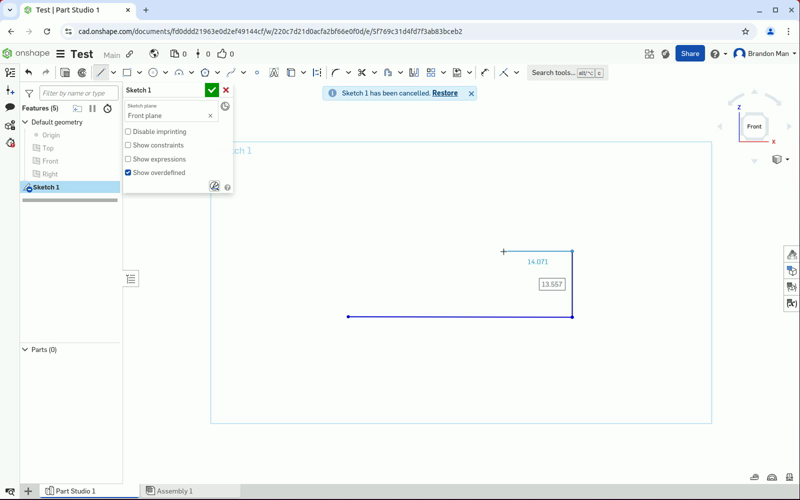
key_down(shift)
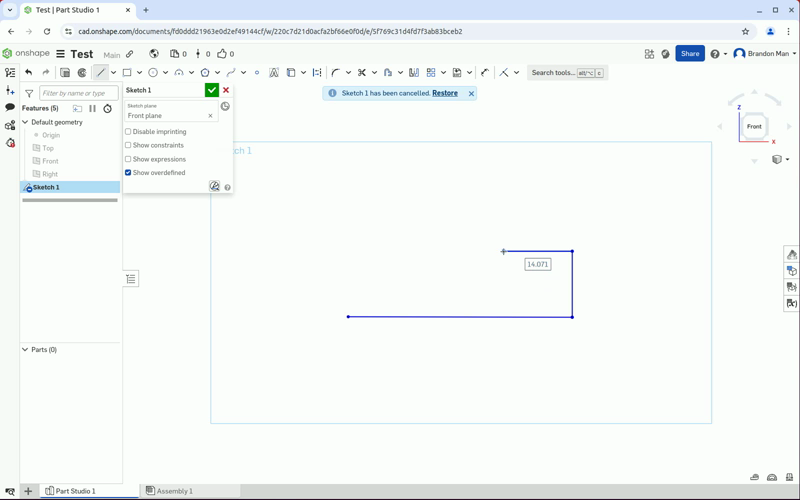
mouse_move(414, 251)
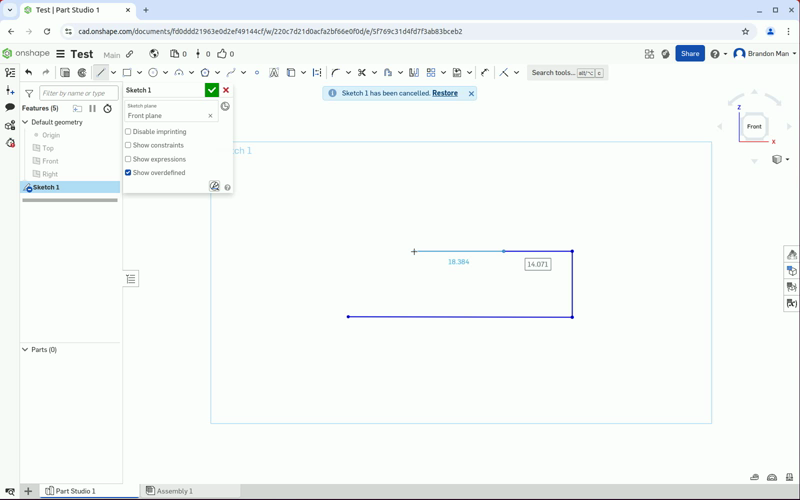
click(414, 251)
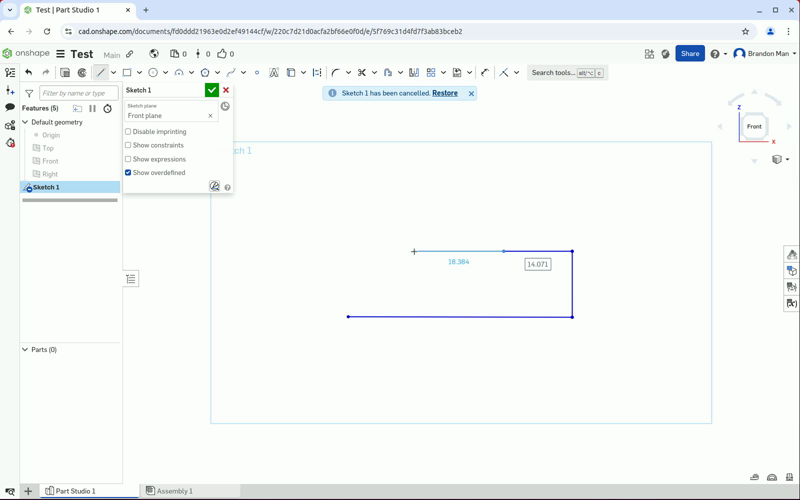
key_up(shift)
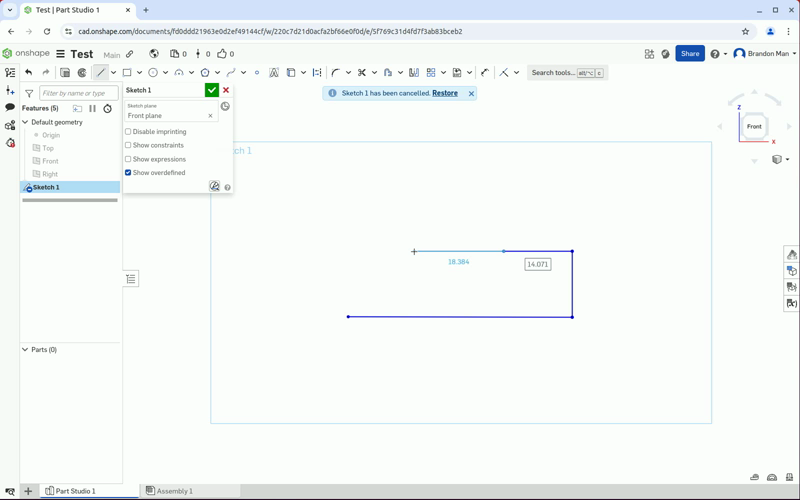
key_down(shift)
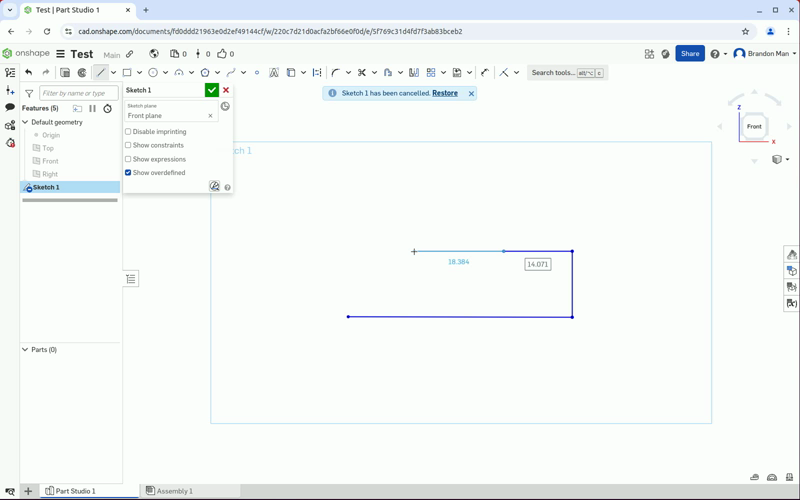
mouse_move(348, 251)
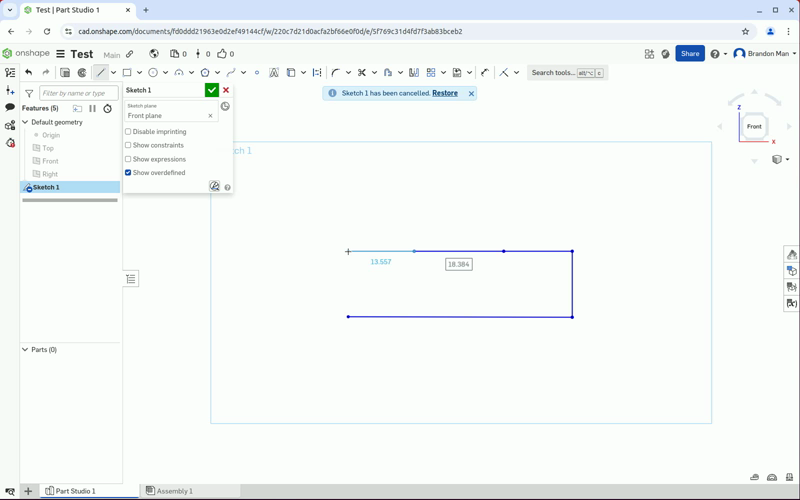
click(348, 251)
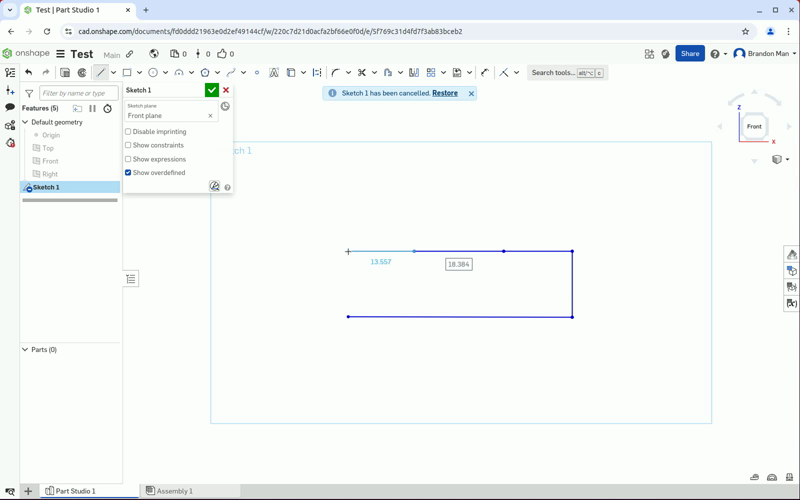
key_up(shift)
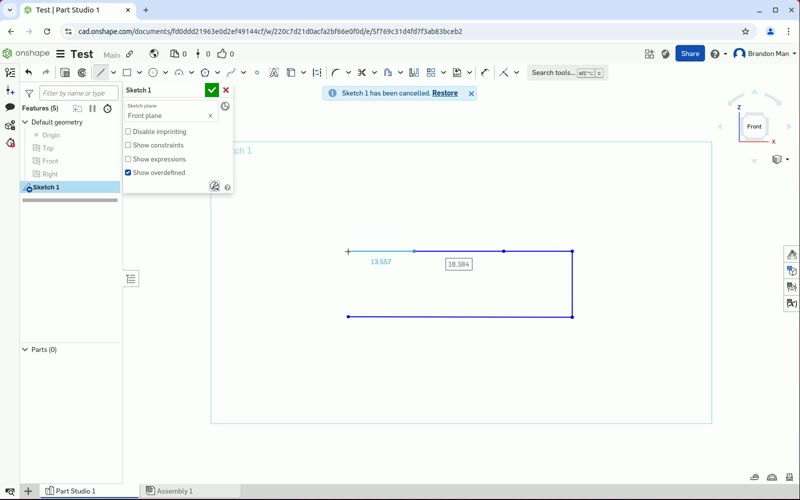
key_down(shift)
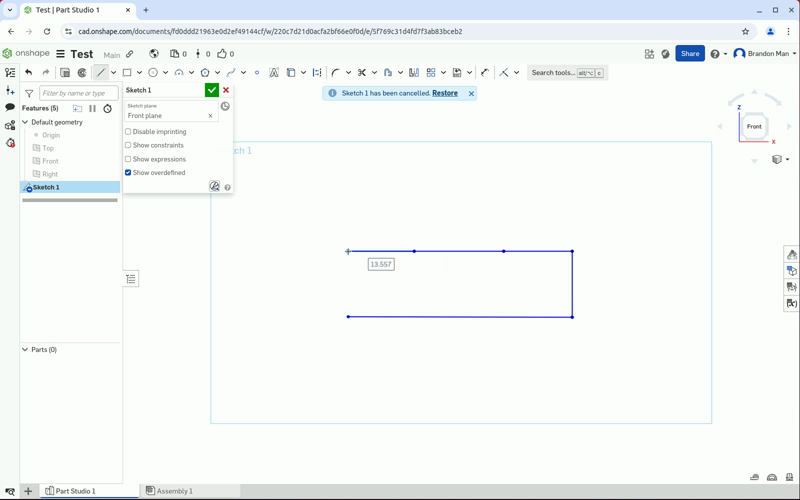
mouse_move(348, 316)
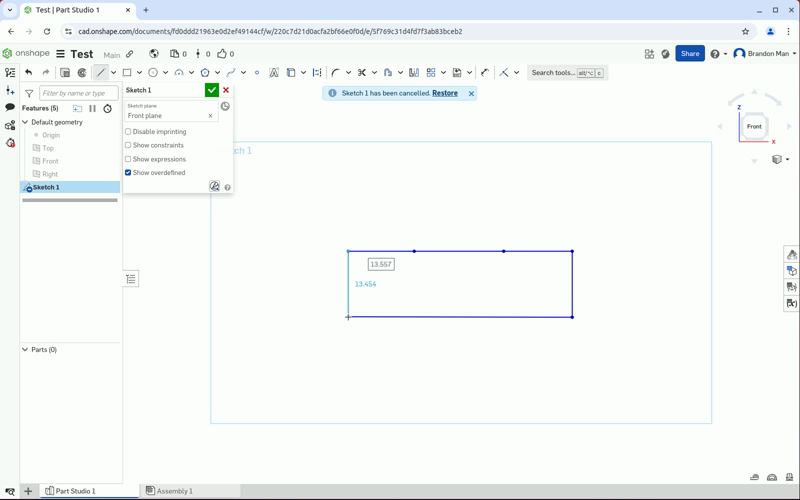
key_up(shift)
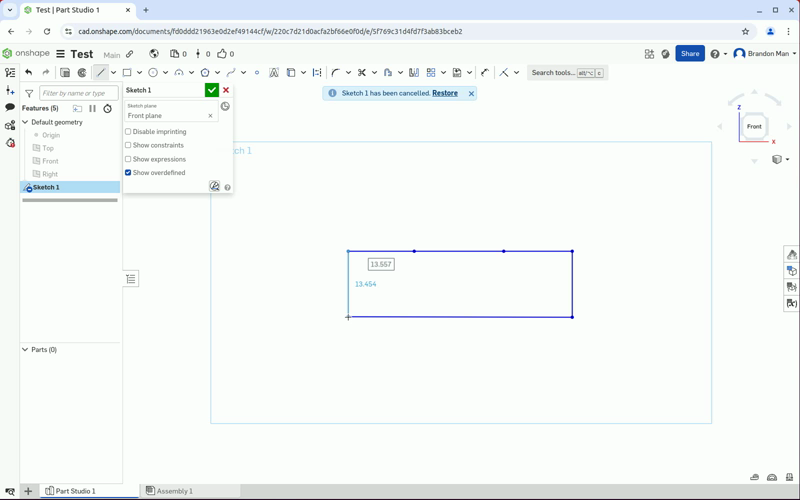
click(348, 316)
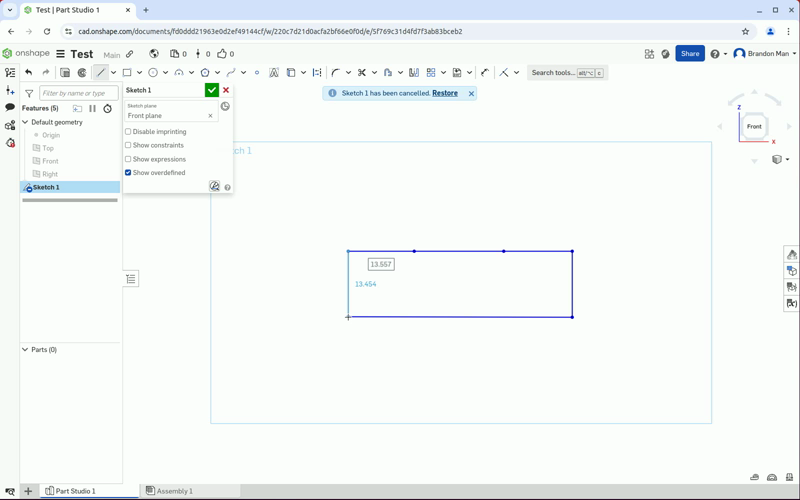
key(esc)
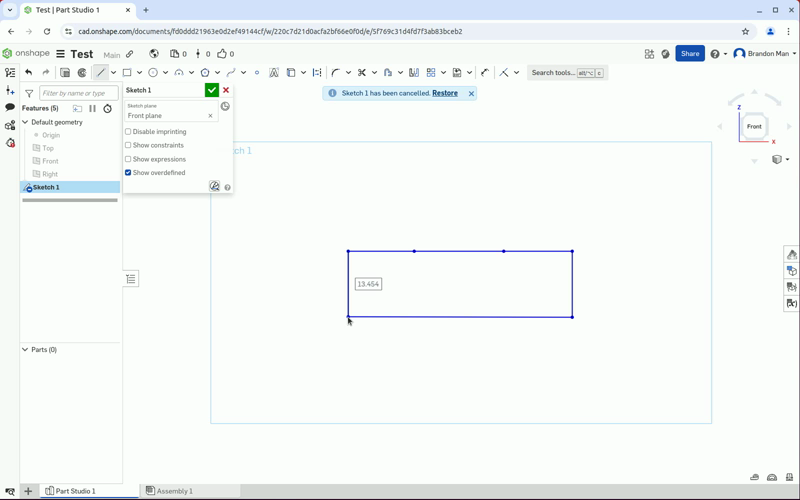
mouse_move(379, 274)
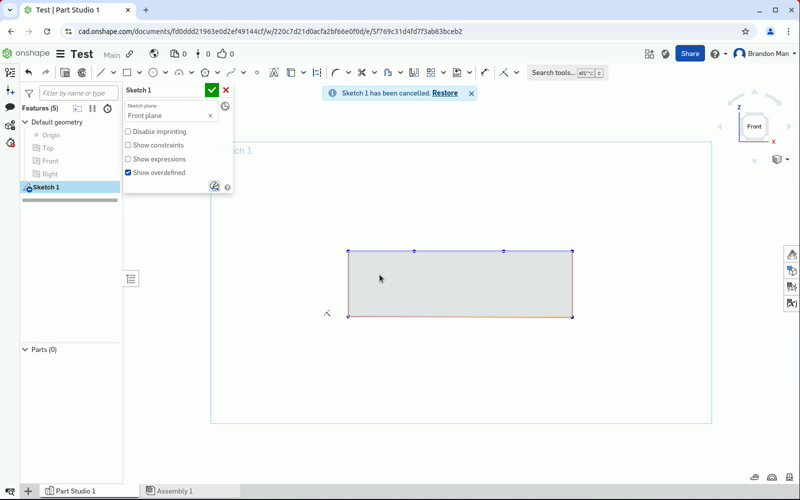
click(379, 274)
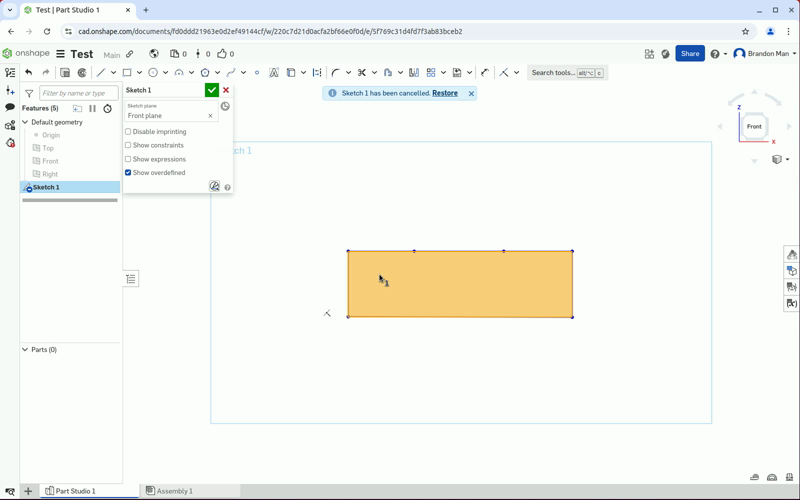
mouse_move(73, 352)
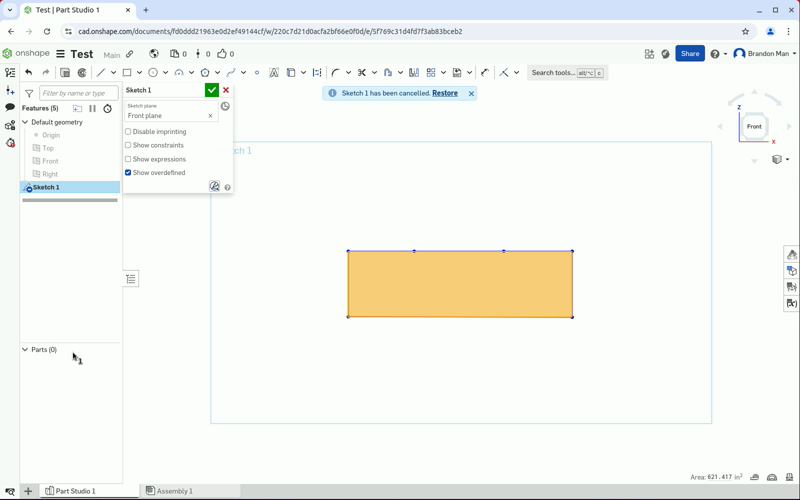
key(shift+y)
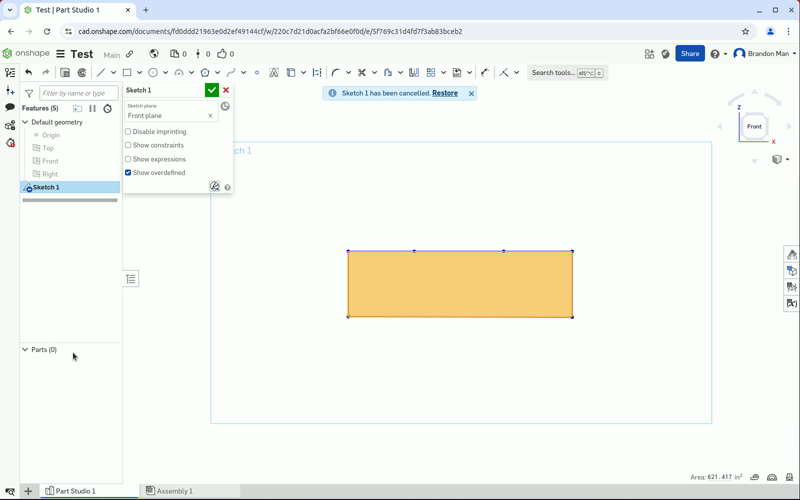
key(shift+e)
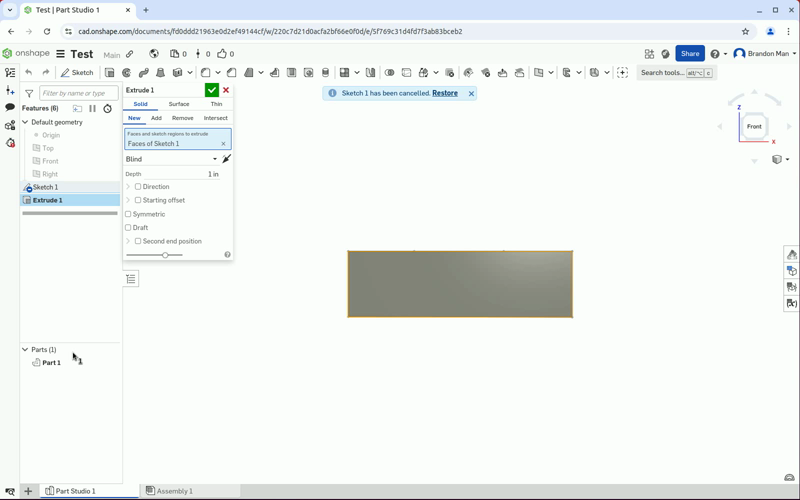
mouse_move(143, 106)
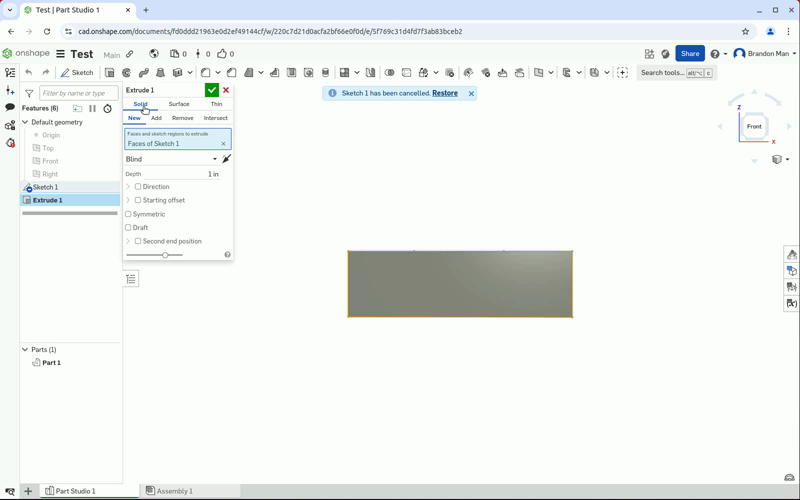
click(143, 106)
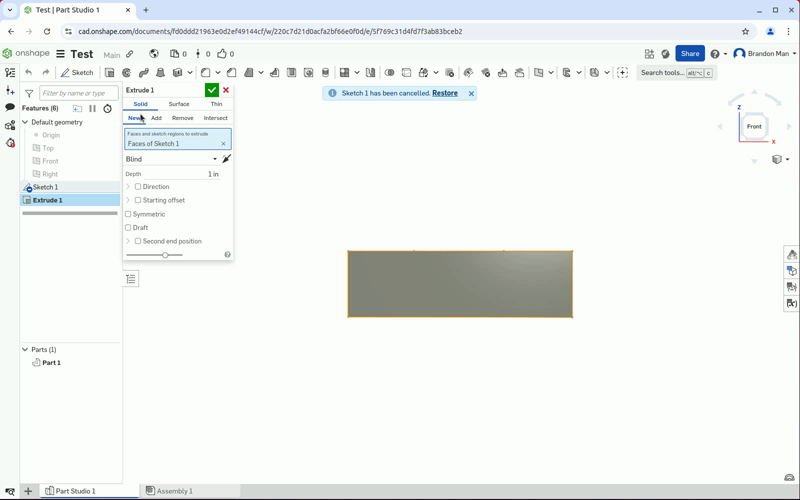
mouse_move(137, 120)
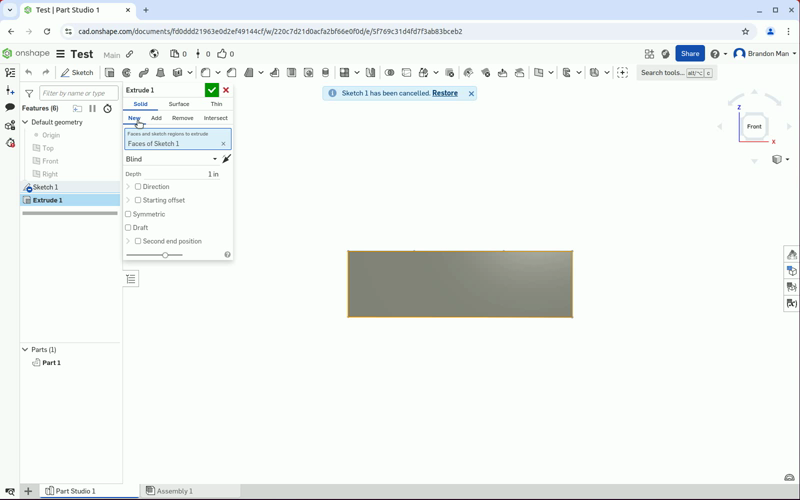
click(137, 120)
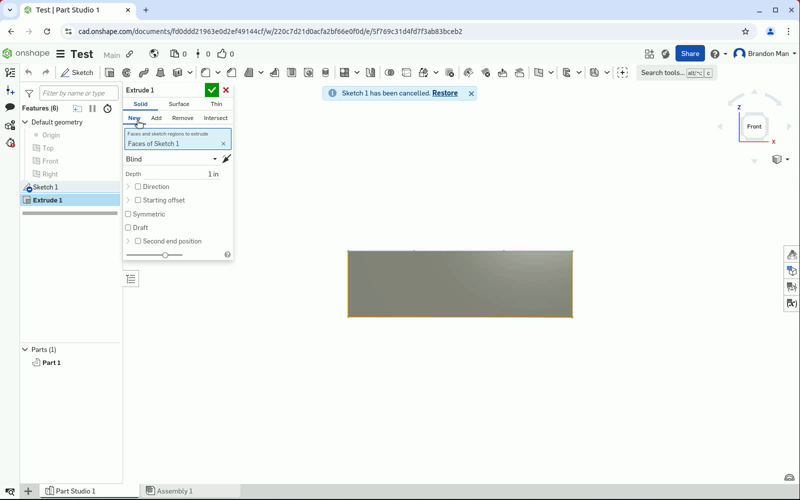
key(tab, 4)
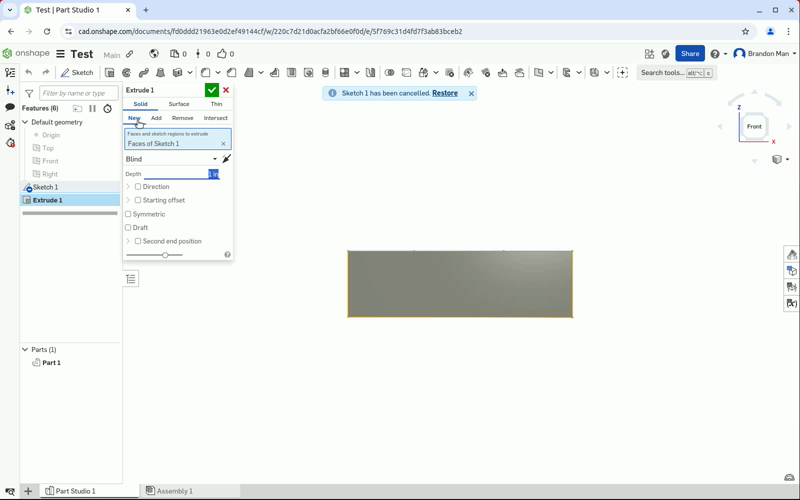
text(9.147)
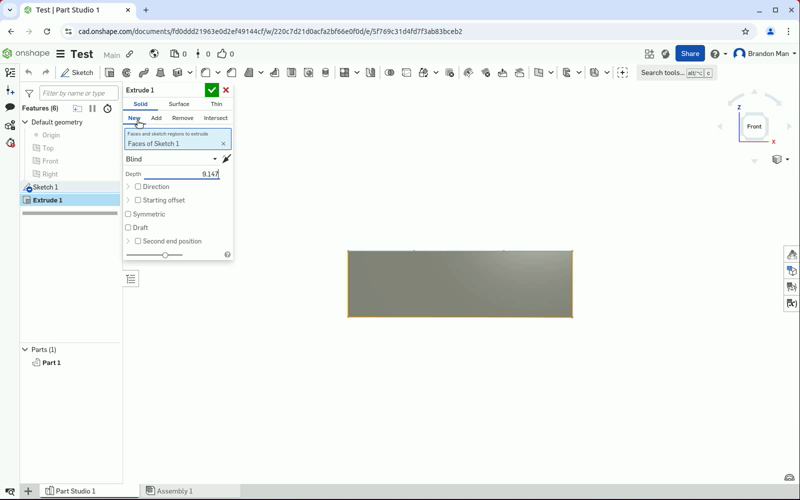
key(enter)
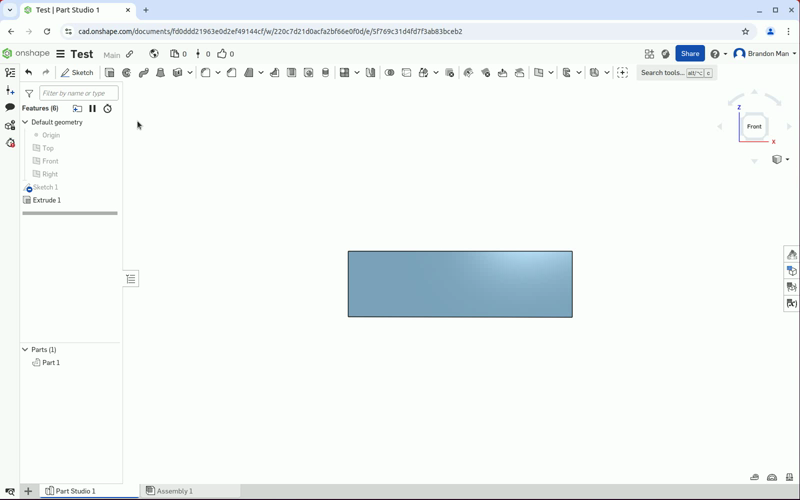
key(shift+h)
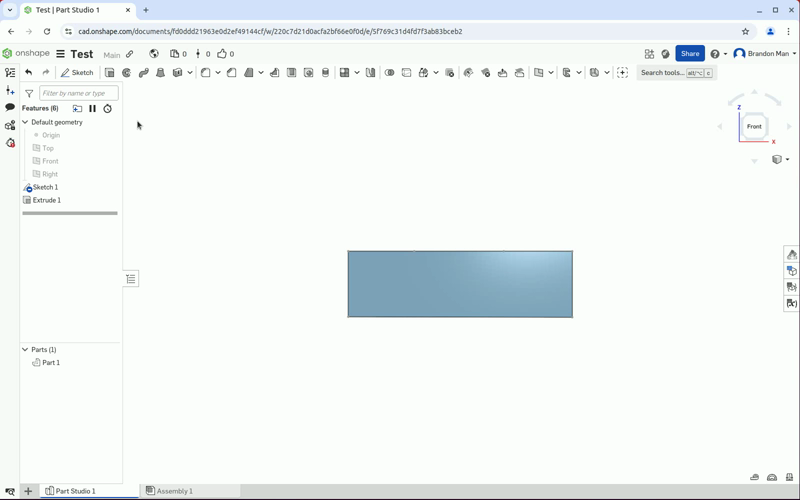
key(shift+h)
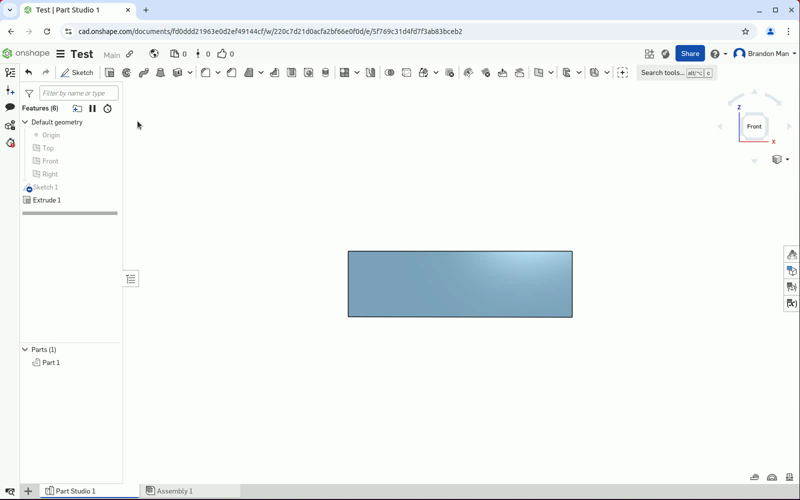
mouse_move(73, 189)
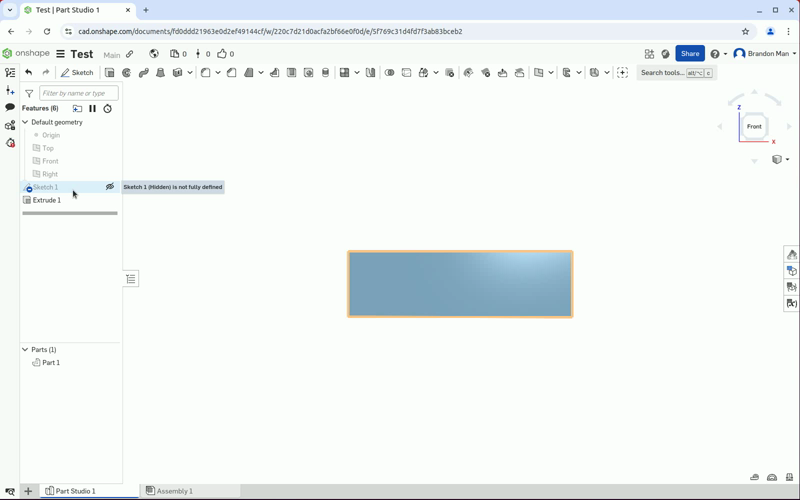
click(73, 189)
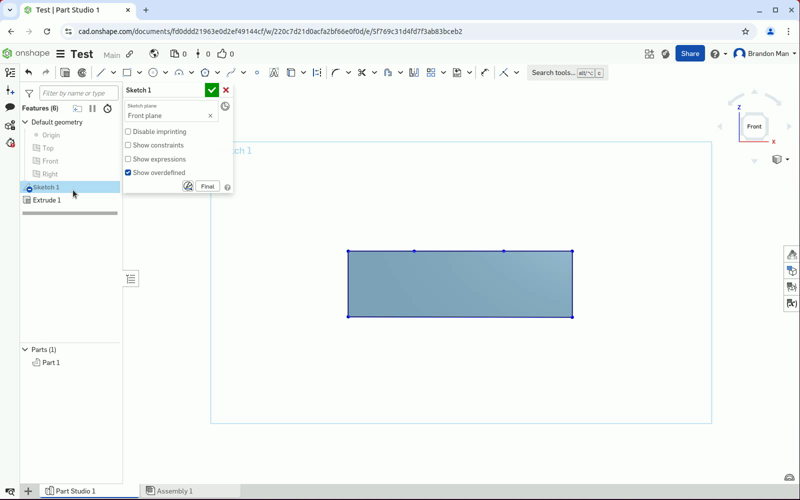
mouse_move(229, 92)
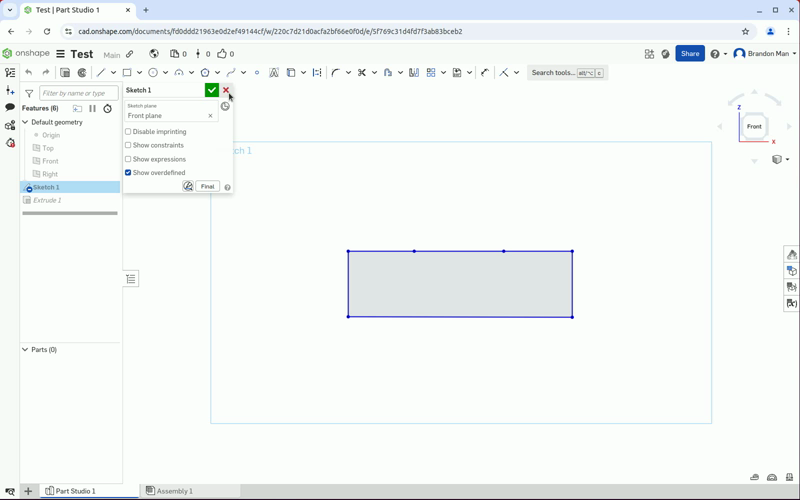
click(229, 92)
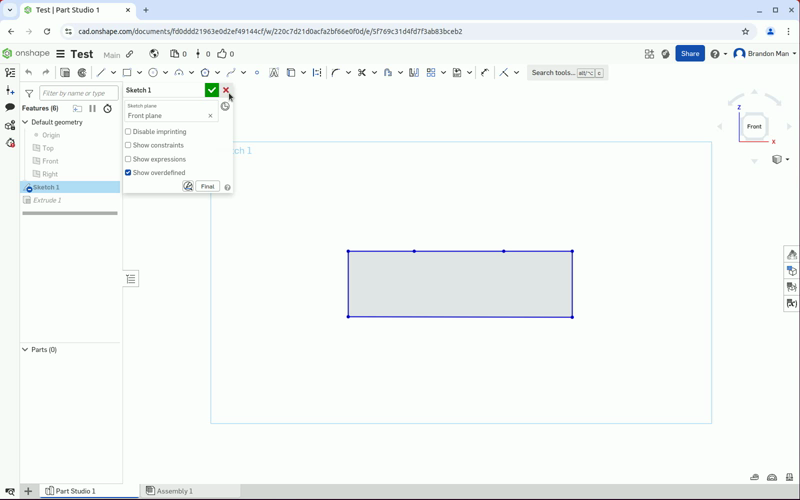
key(shift+s)
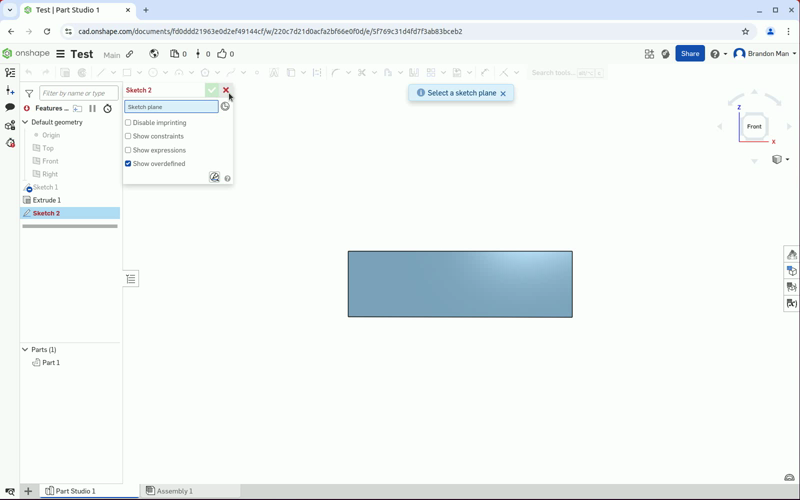
mouse_move(73, 163)
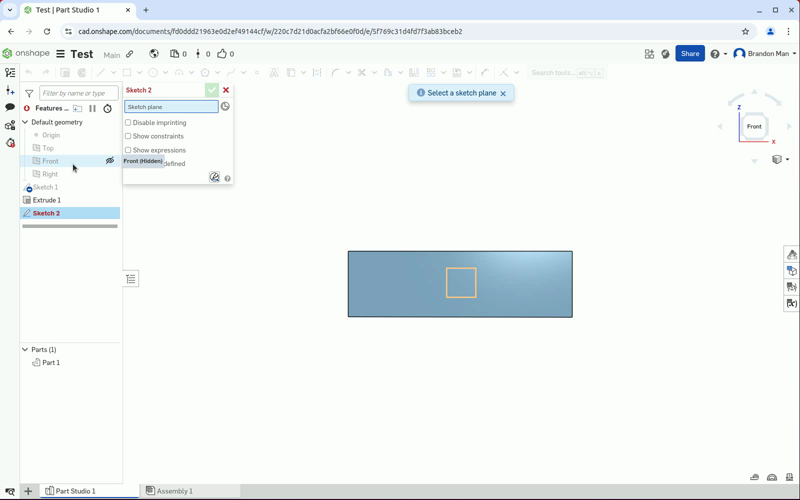
click(73, 163)
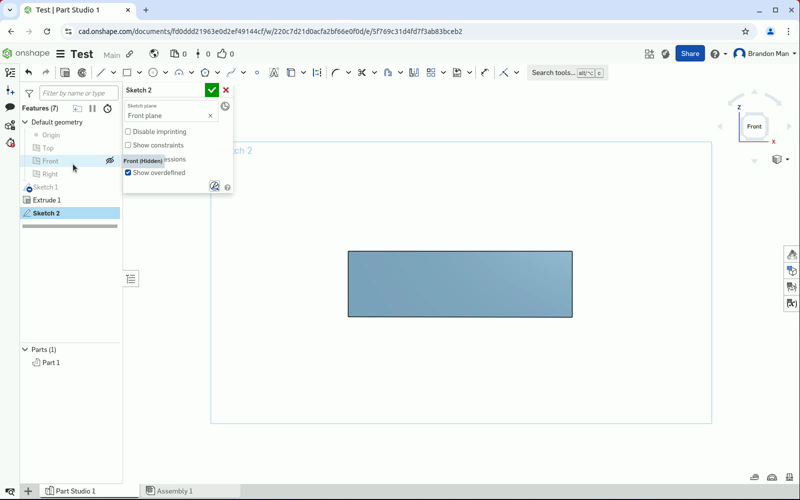
mouse_move(73, 352)
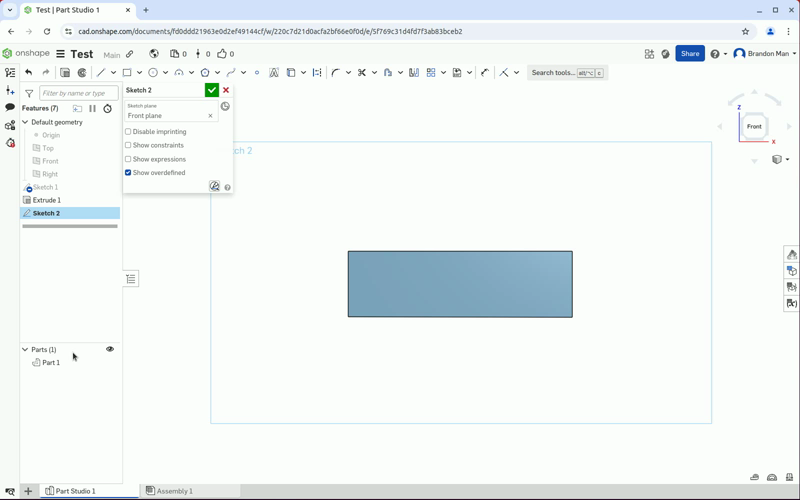
key(y)
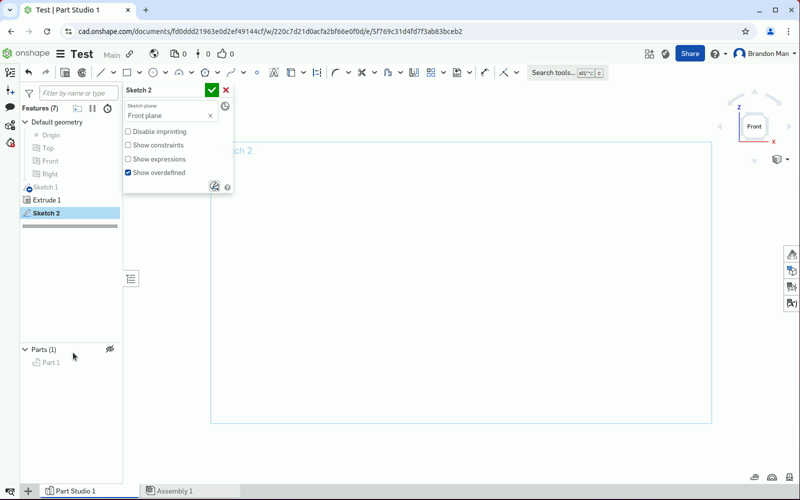
key(l)
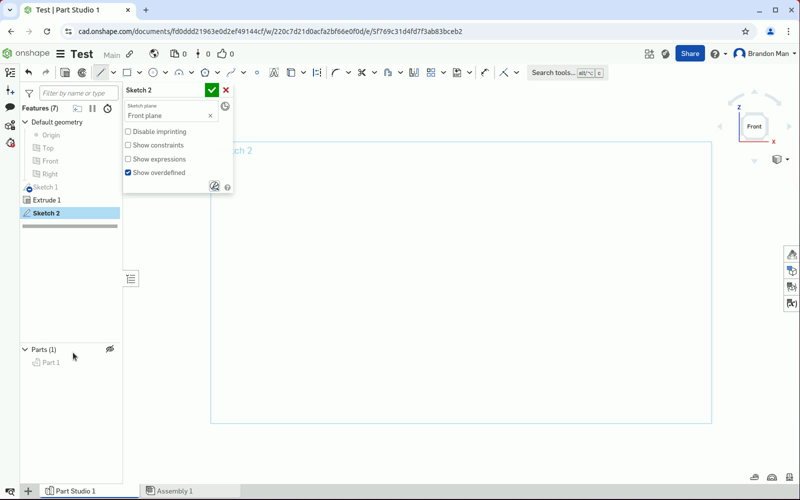
key_down(shift)
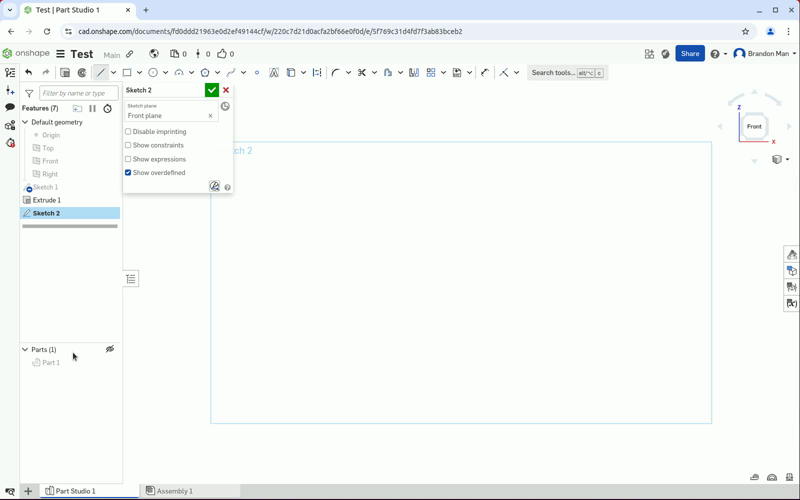
mouse_move(416, 249)
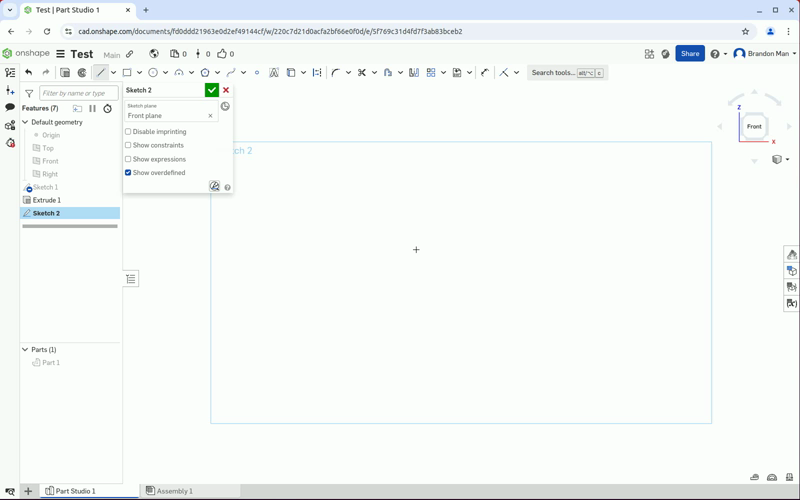
click(416, 249)
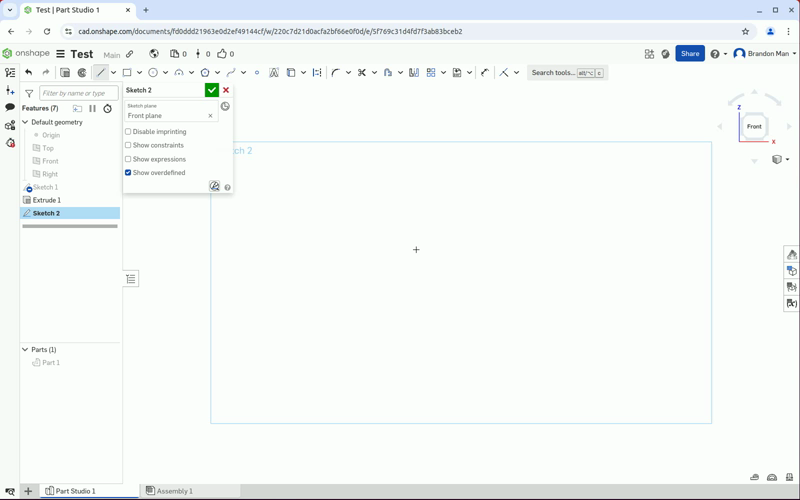
key_up(shift)
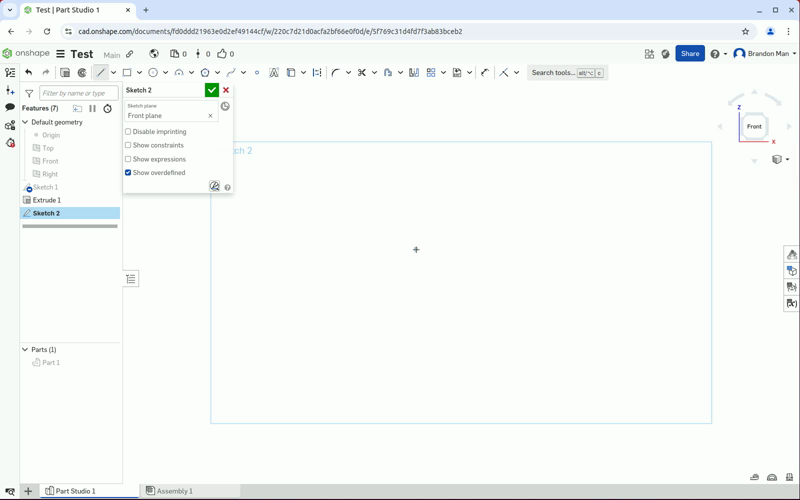
key_down(shift)
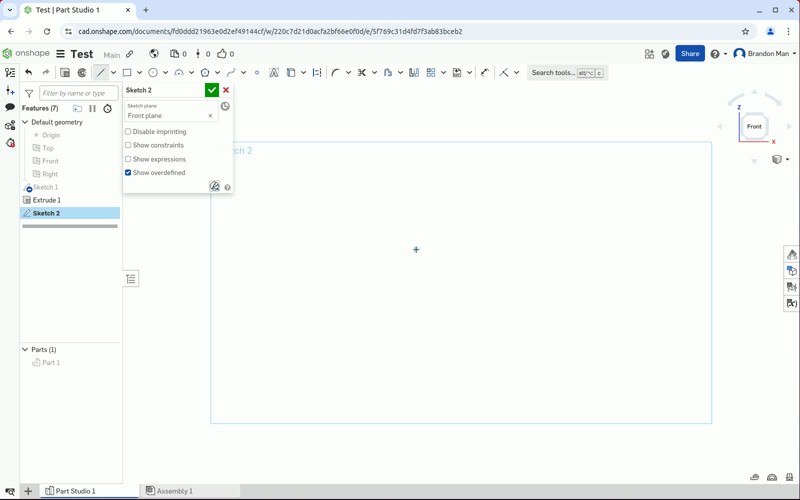
mouse_move(506, 249)
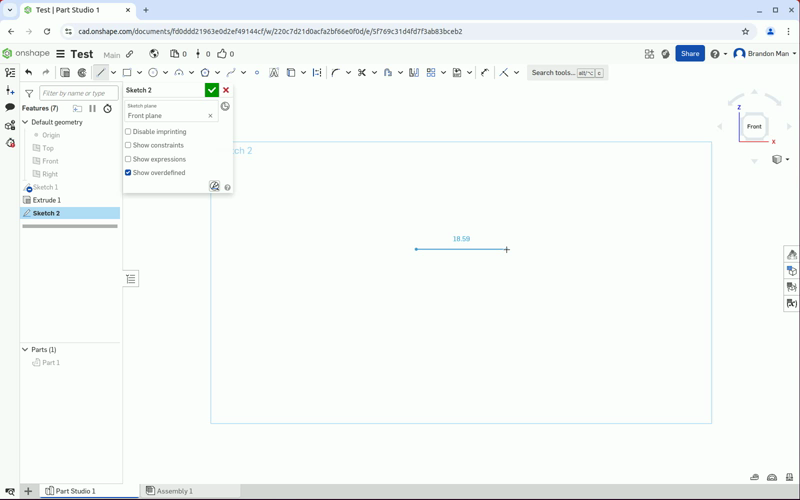
click(506, 249)
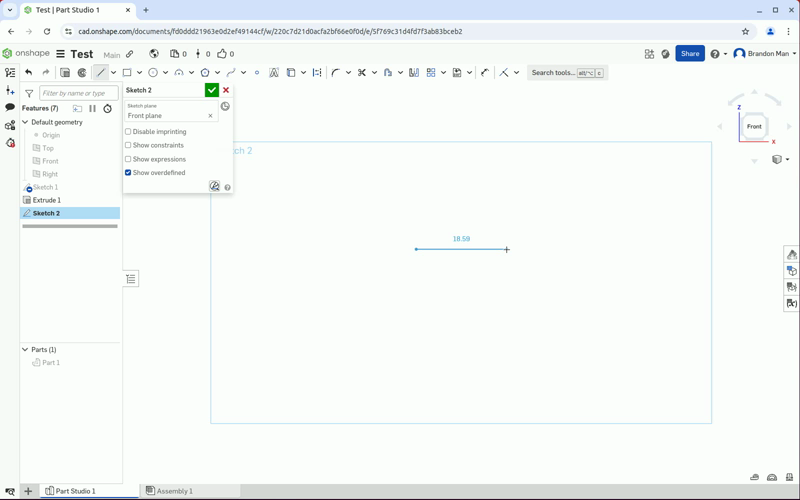
key_up(shift)
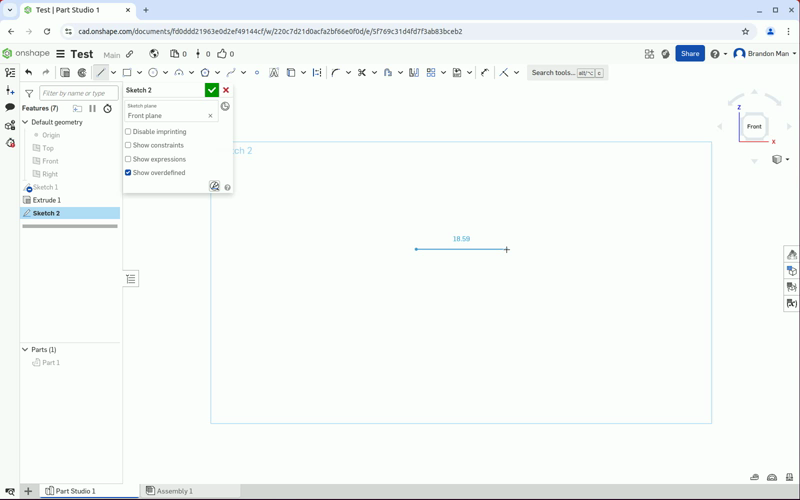
key_down(shift)
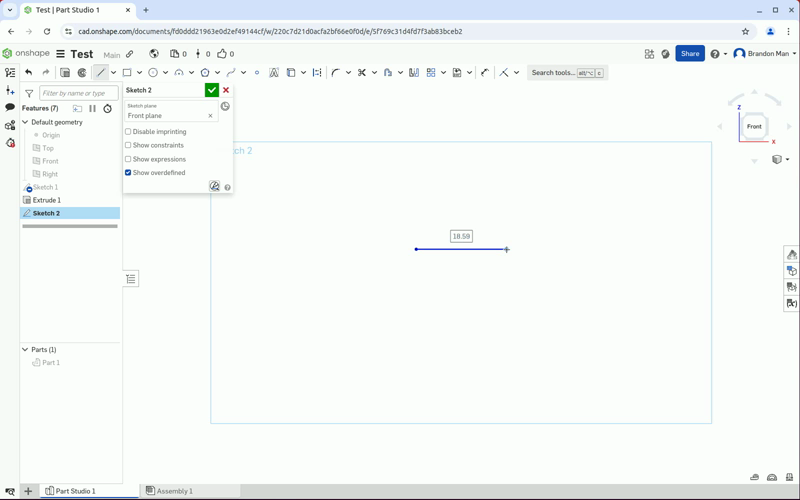
mouse_move(506, 181)
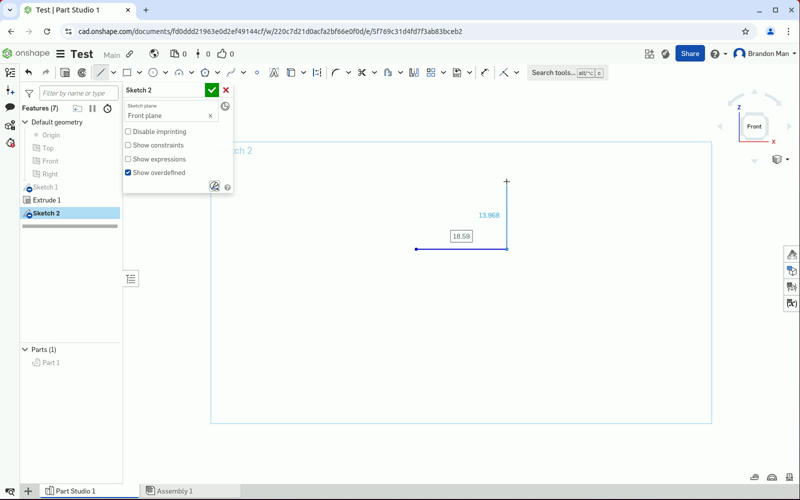
click(506, 181)
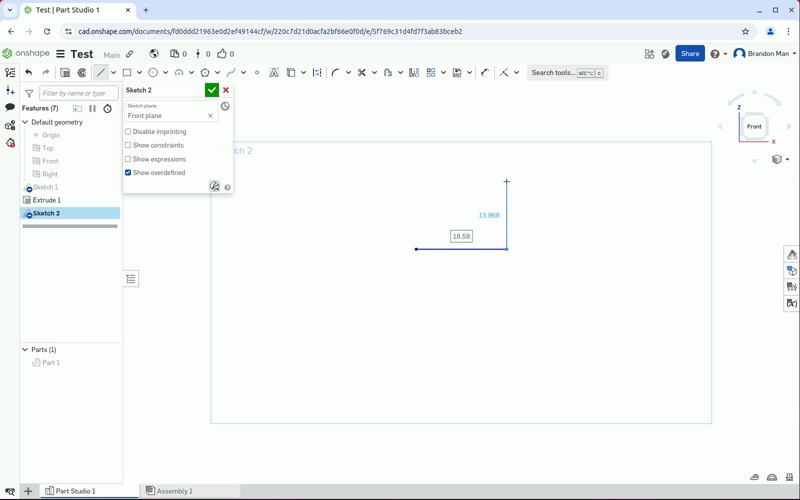
key_up(shift)
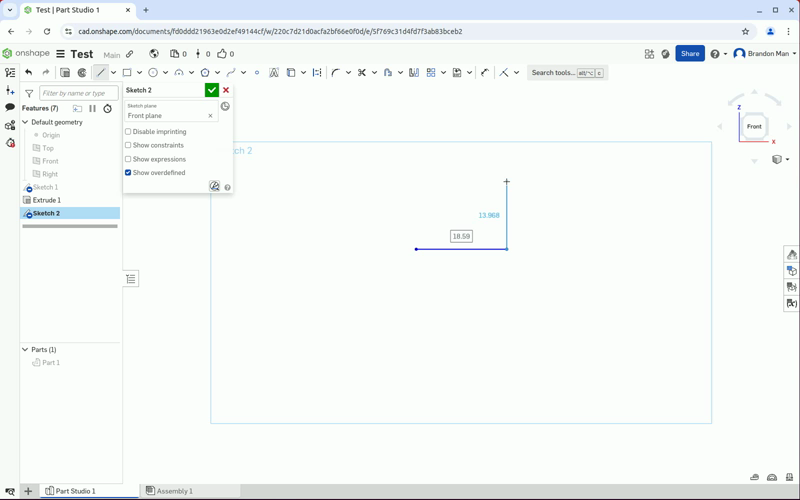
key_down(shift)
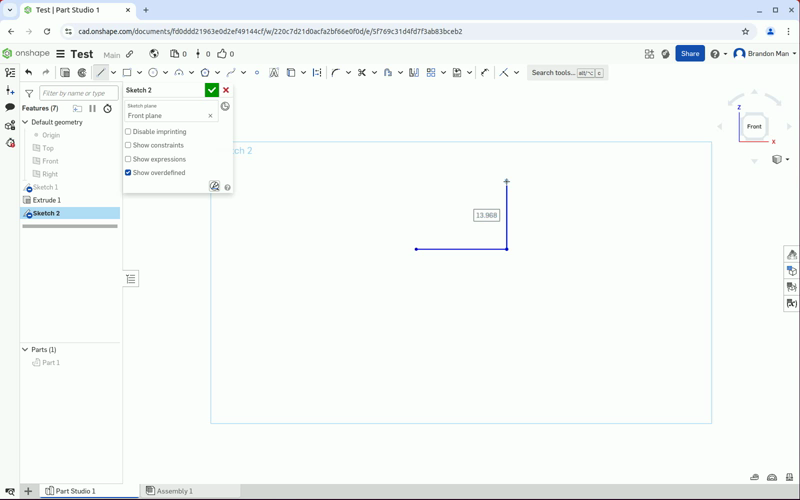
mouse_move(416, 181)
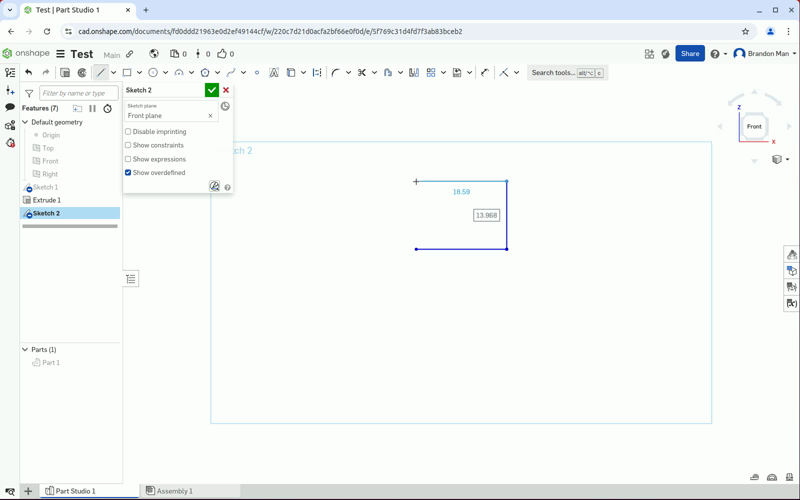
click(416, 181)
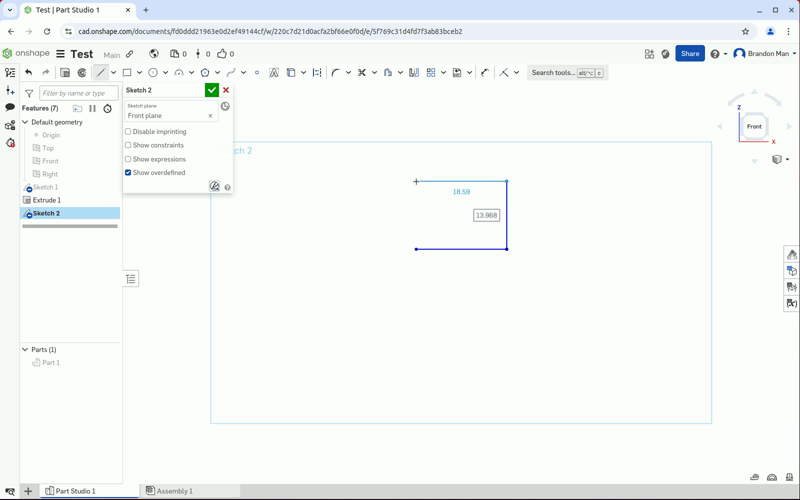
key_up(shift)
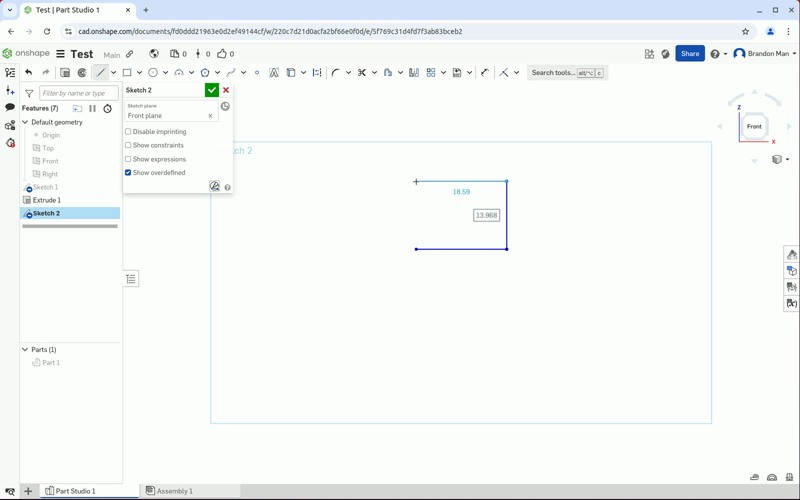
key_down(shift)
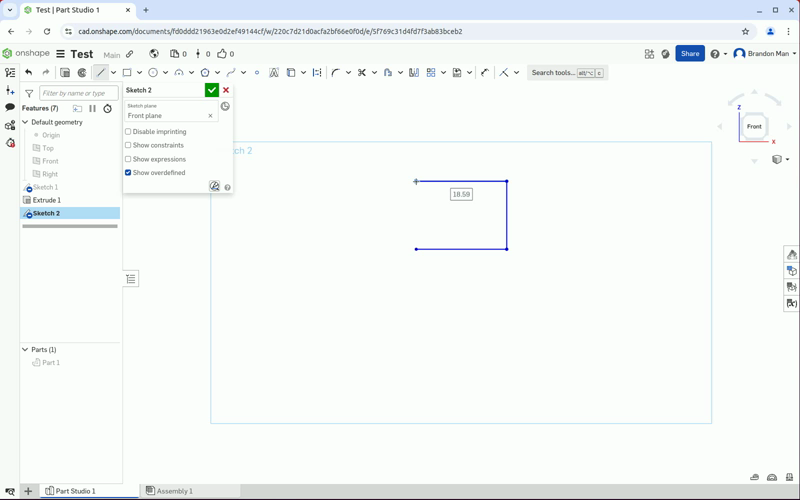
mouse_move(416, 249)
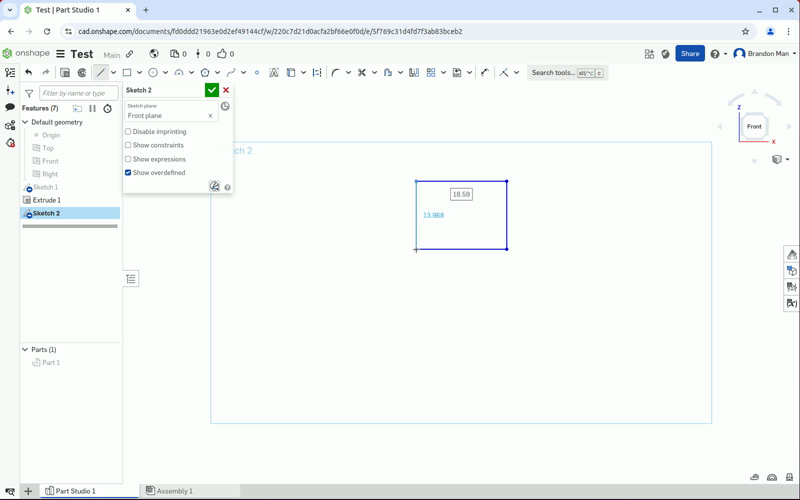
key_up(shift)
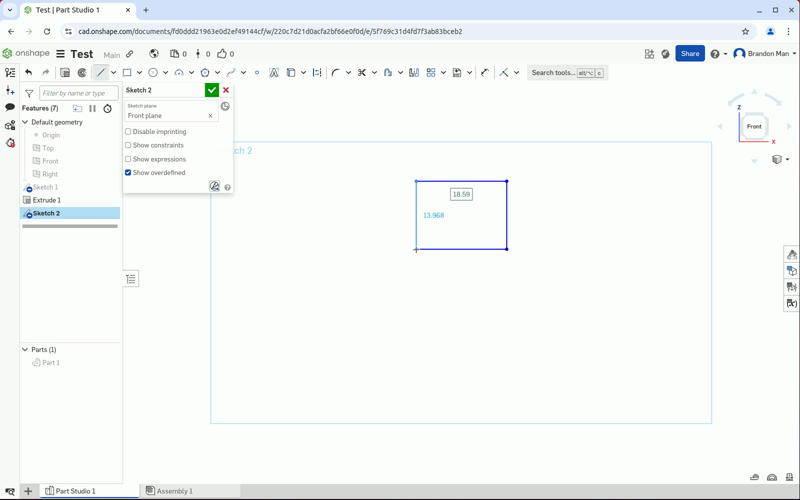
click(416, 249)
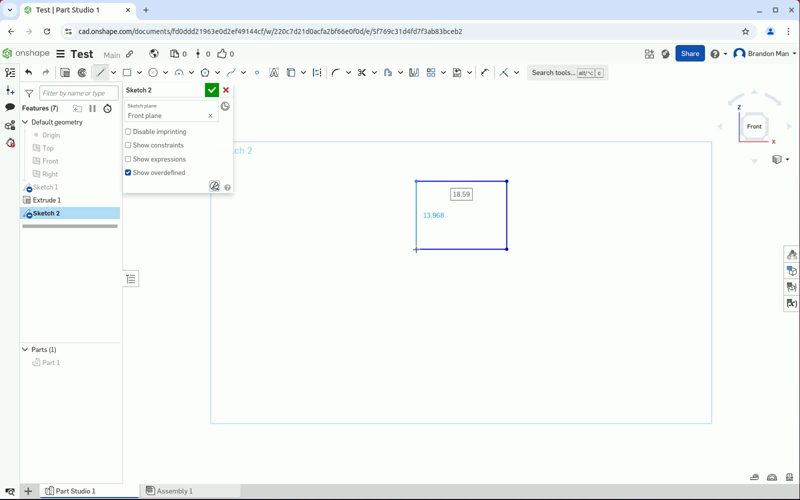
key(esc)
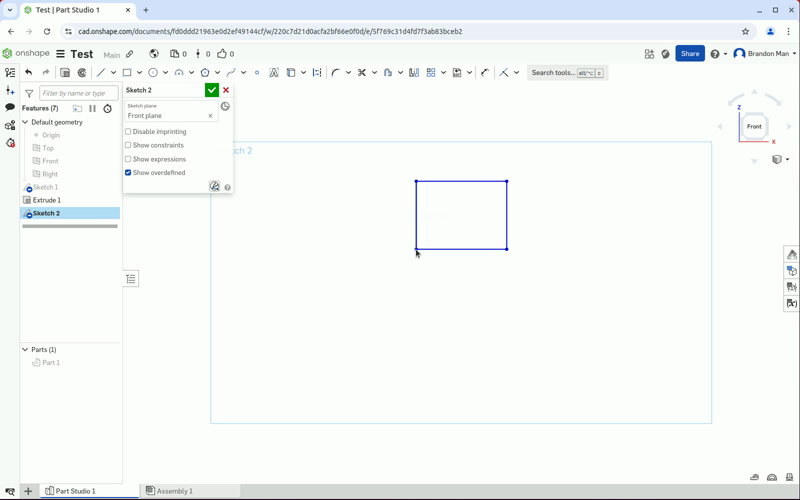
mouse_move(437, 210)
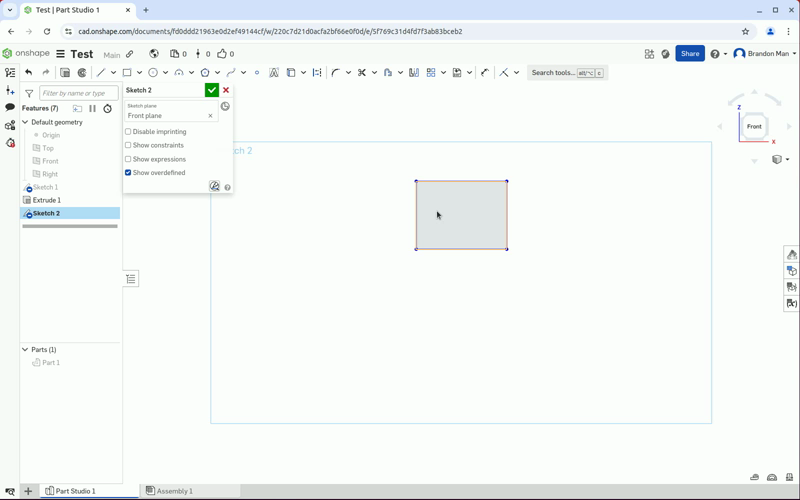
click(437, 210)
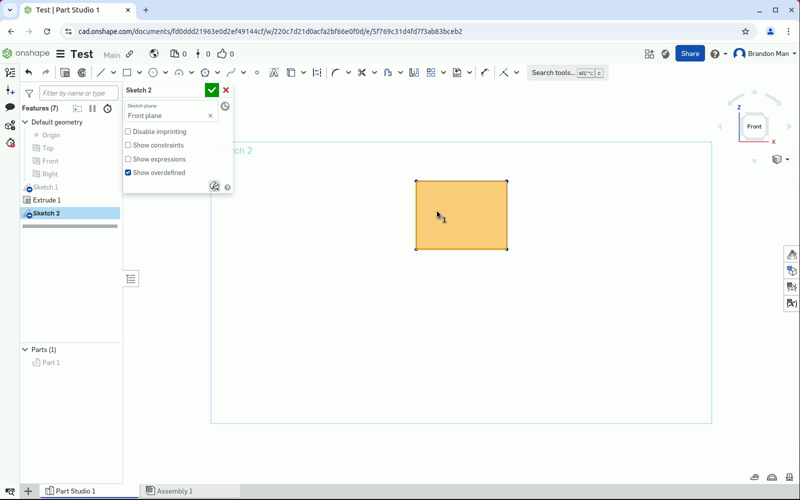
mouse_move(73, 352)
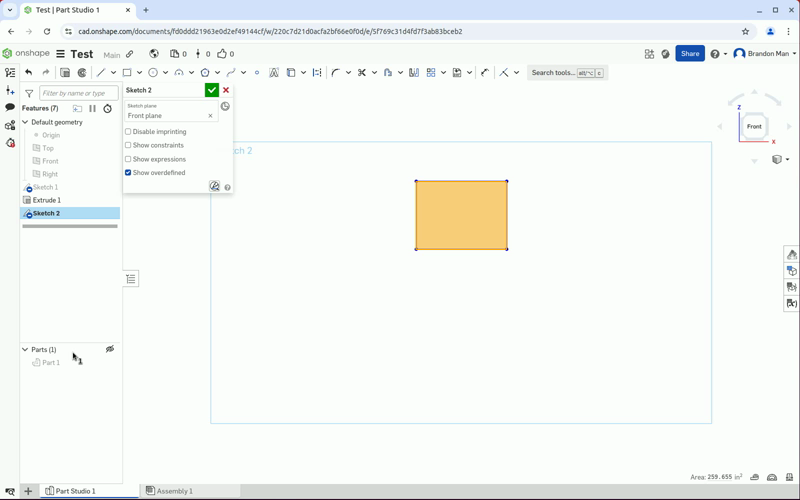
key(shift+y)
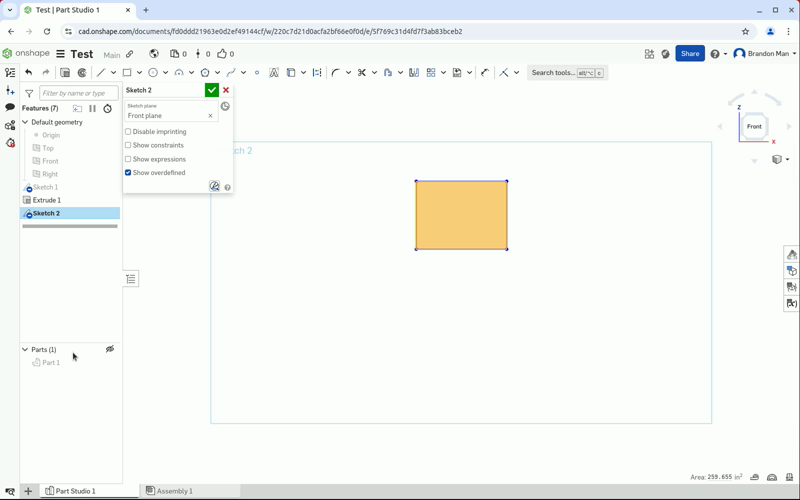
key(shift+e)
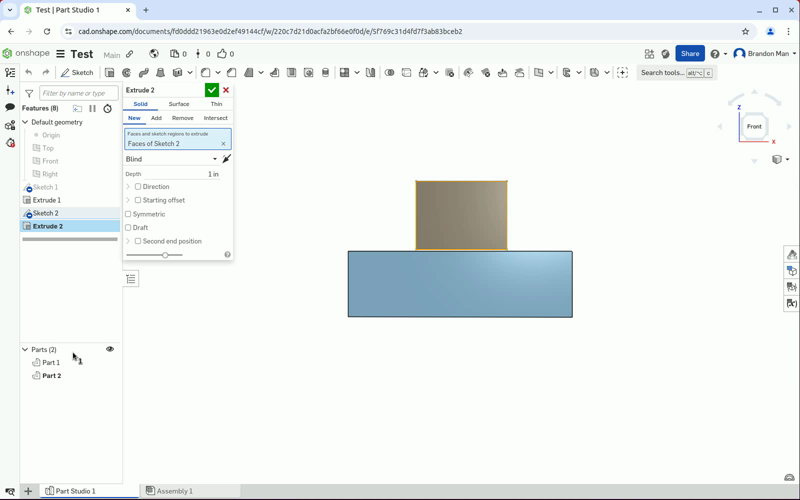
mouse_move(143, 106)
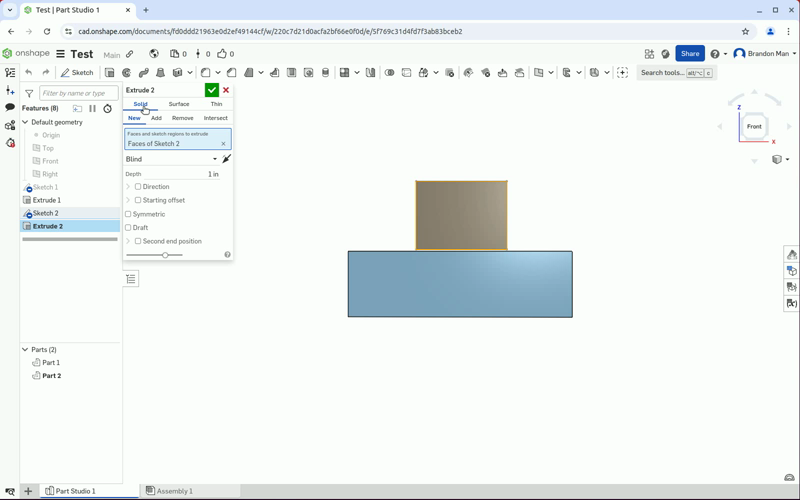
click(143, 106)
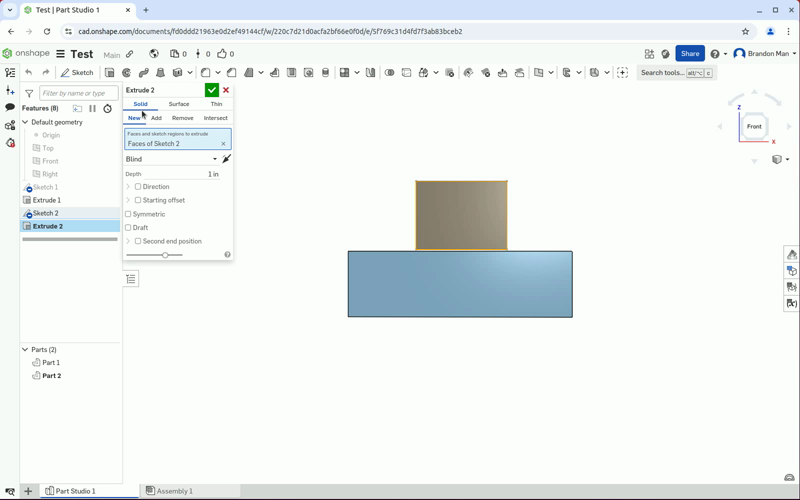
mouse_move(137, 120)
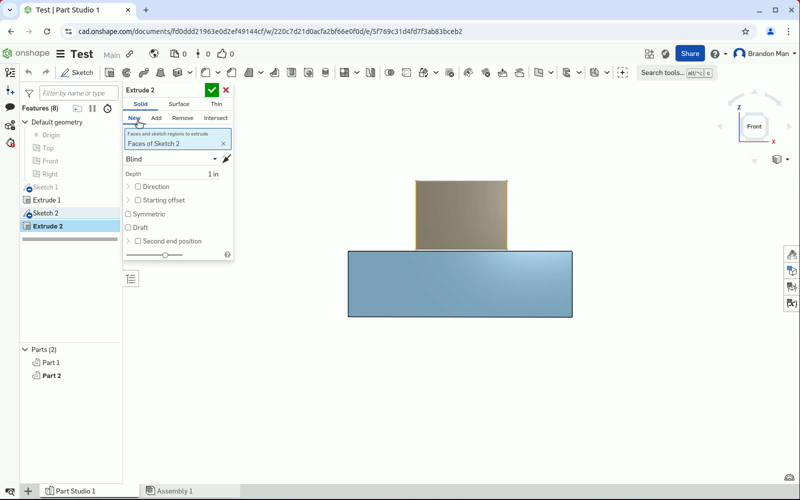
click(137, 120)
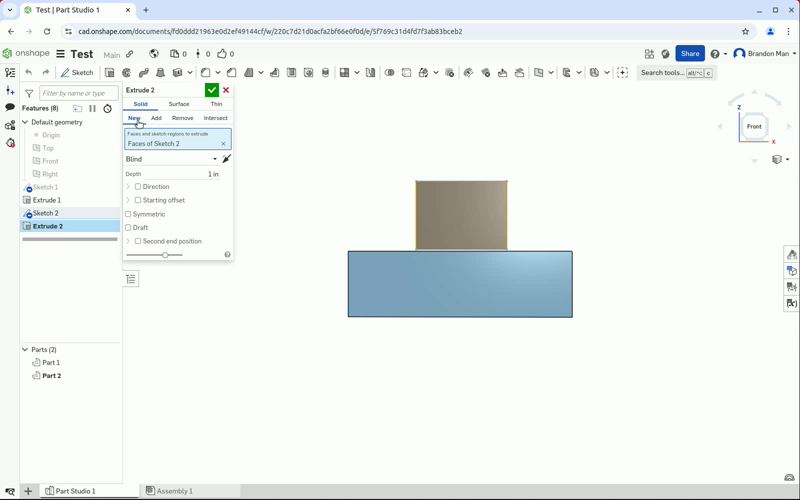
key(tab, 4)
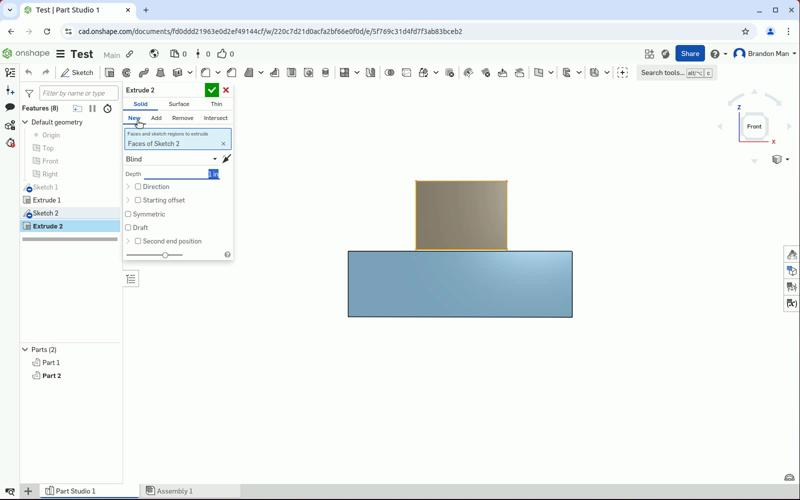
text(9.147)
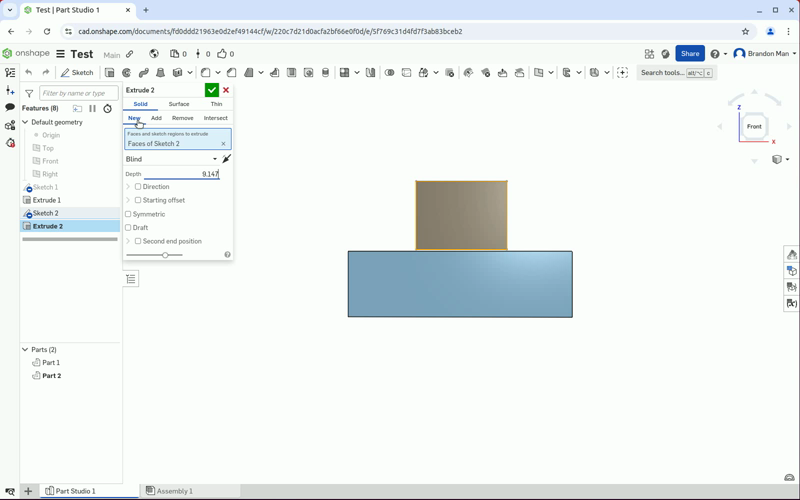
key(enter)
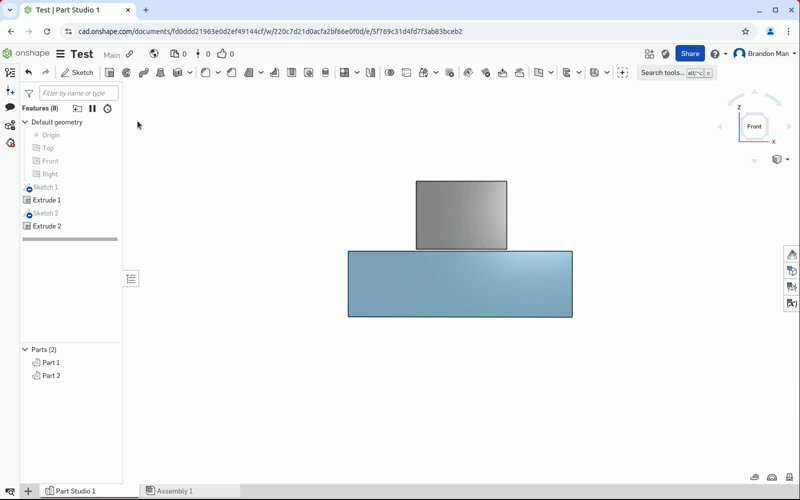
key(shift+h)
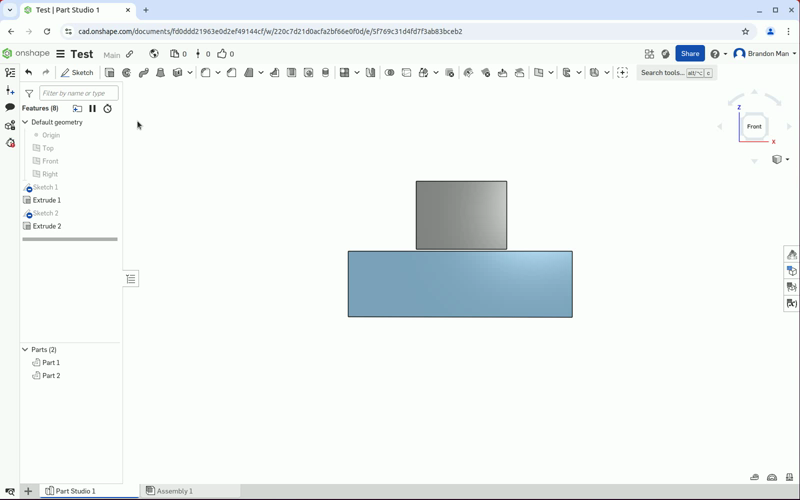
key(shift+h)
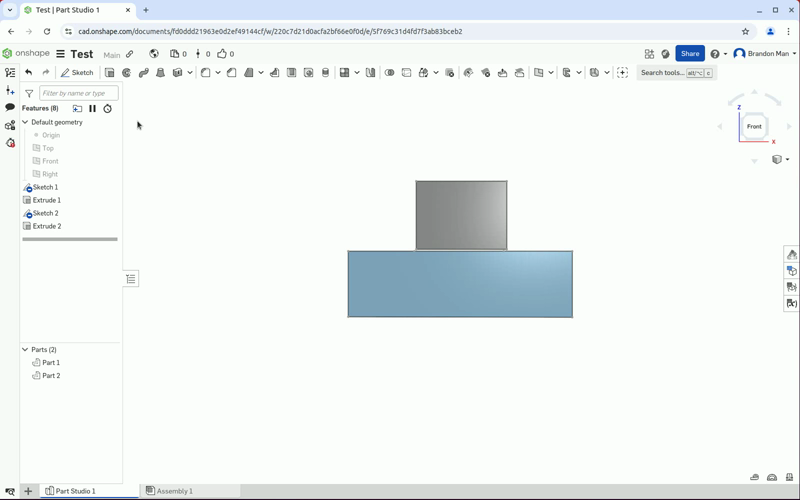
key(shift+7)
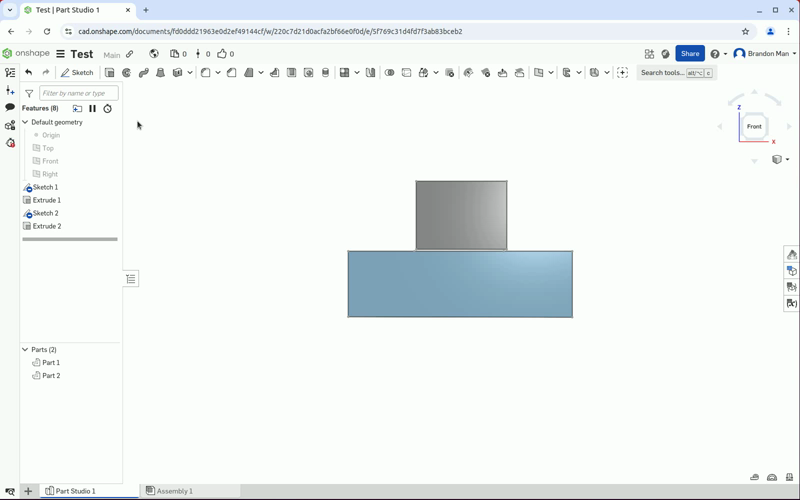
key(left, 2)
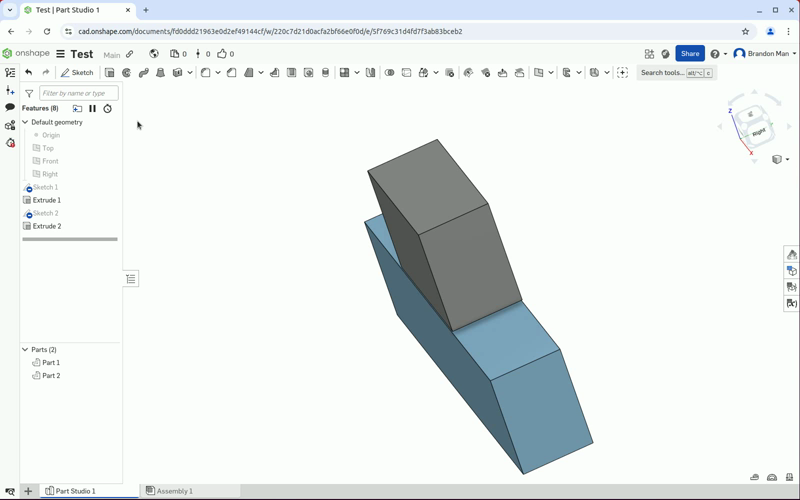
key(down, 2)
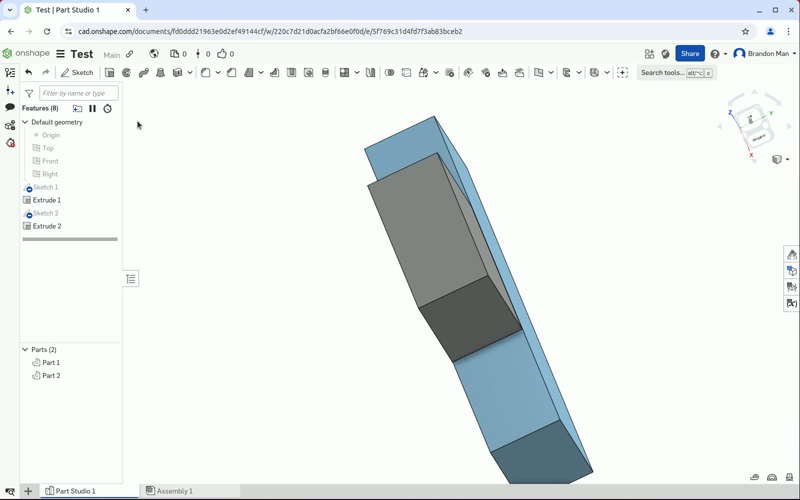
key(up, 2)
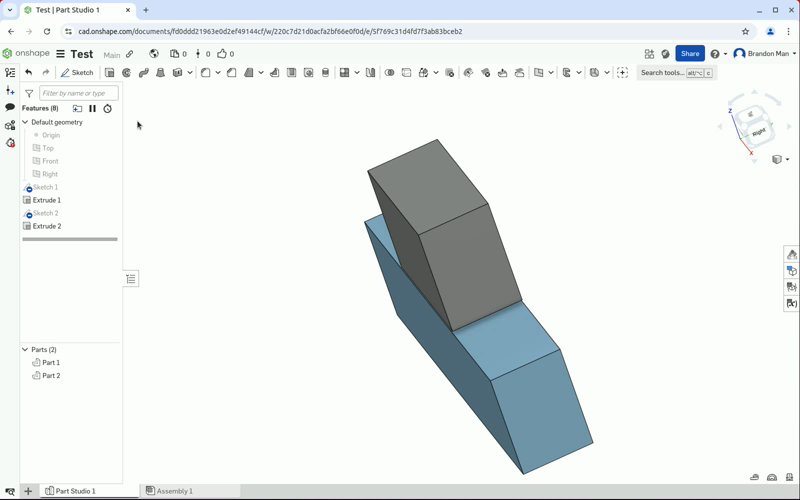
key(right, 2)
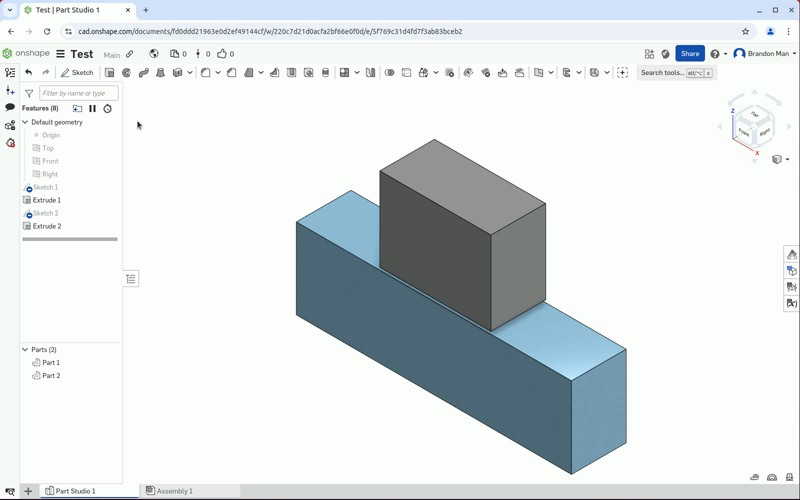
mouse_move(73, 189)
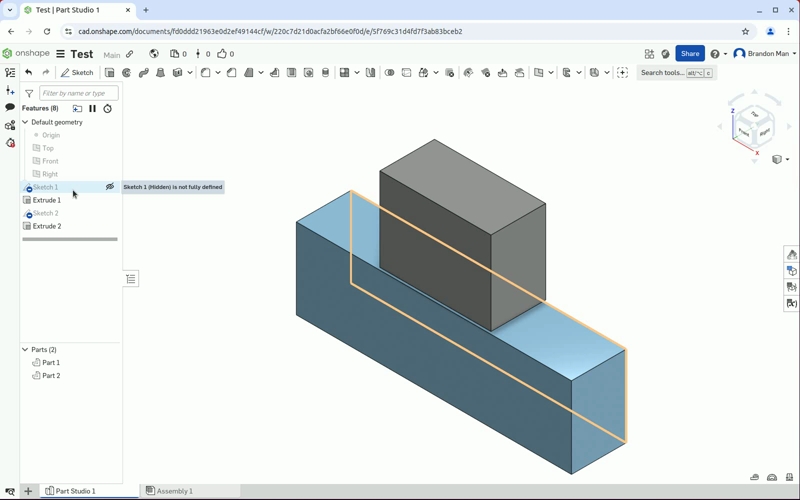
click(73, 189)